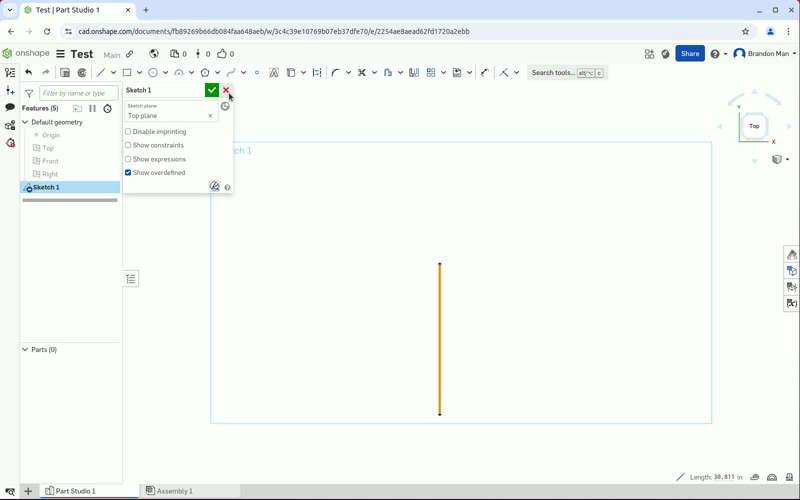
key(shift+h)
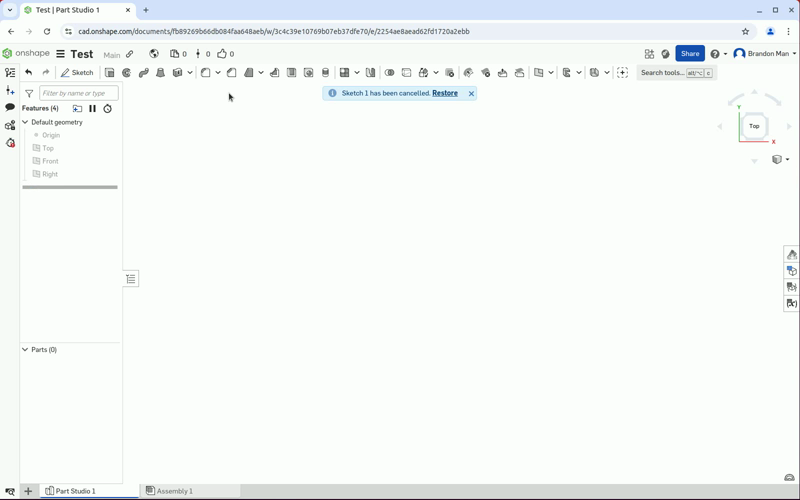
mouse_move(73, 352)
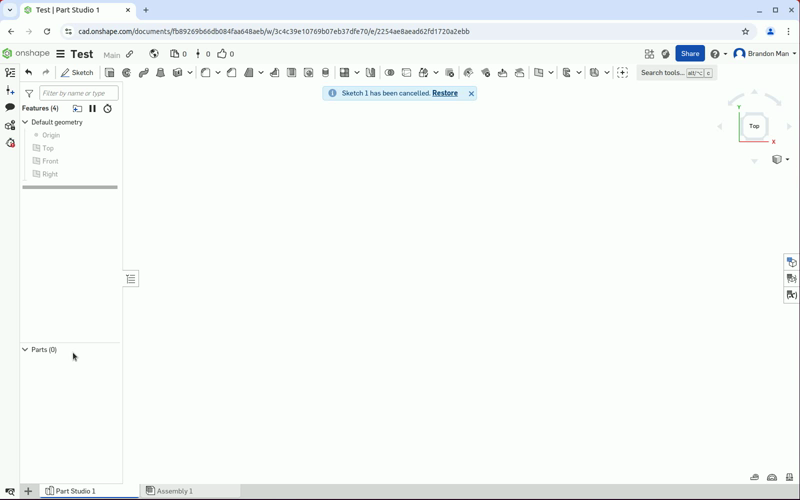
key(y)
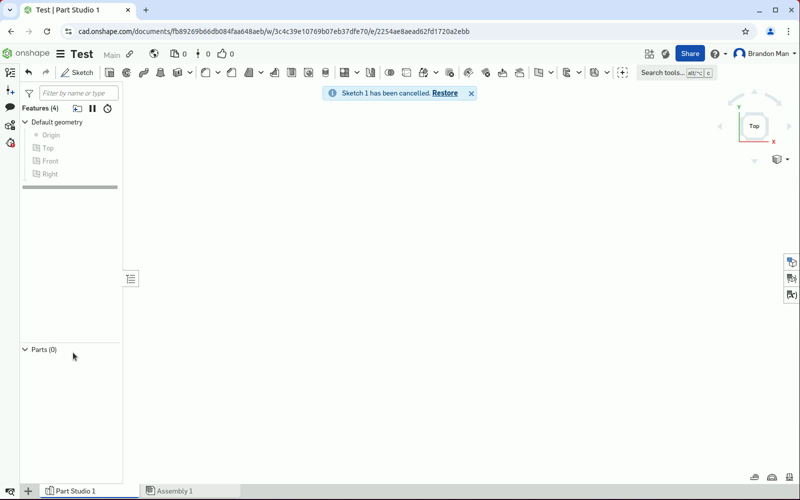
key(shift+p)
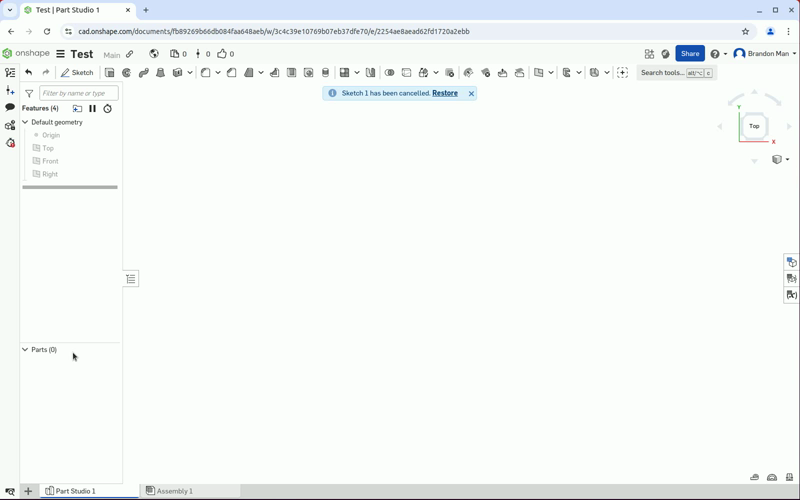
key(space)
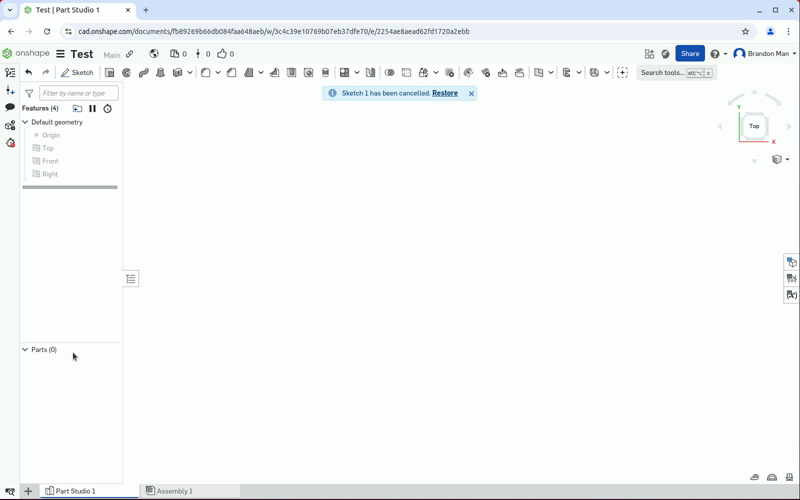
key_down(shift)
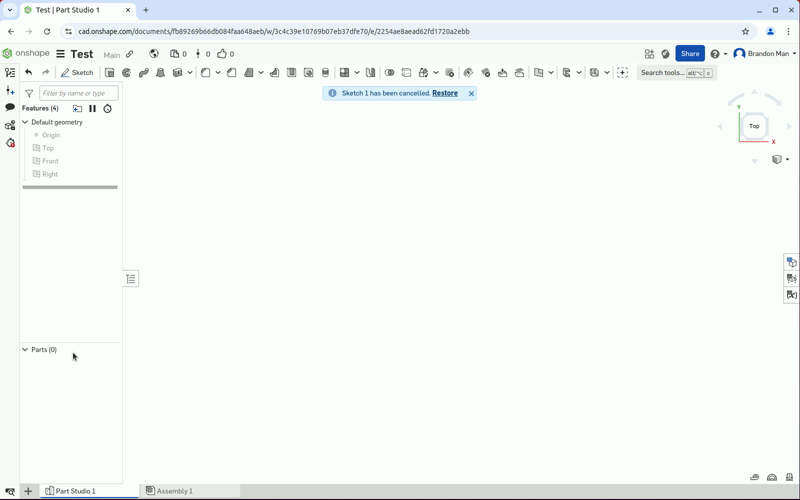
key(up)
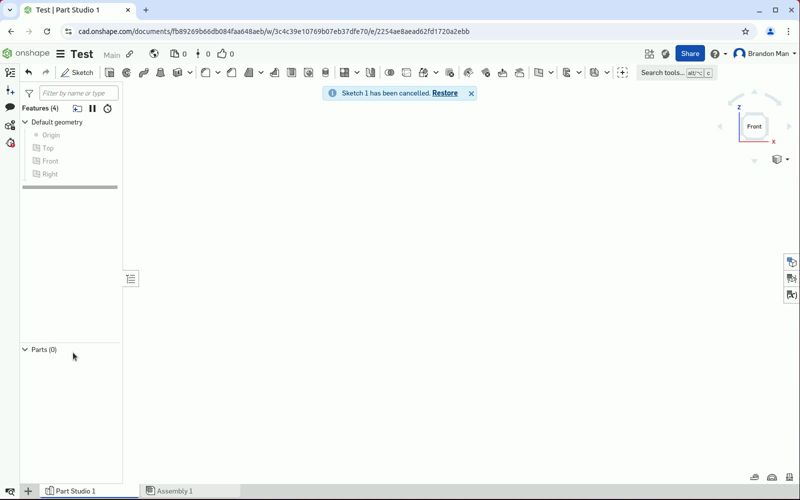
key_up(shift)
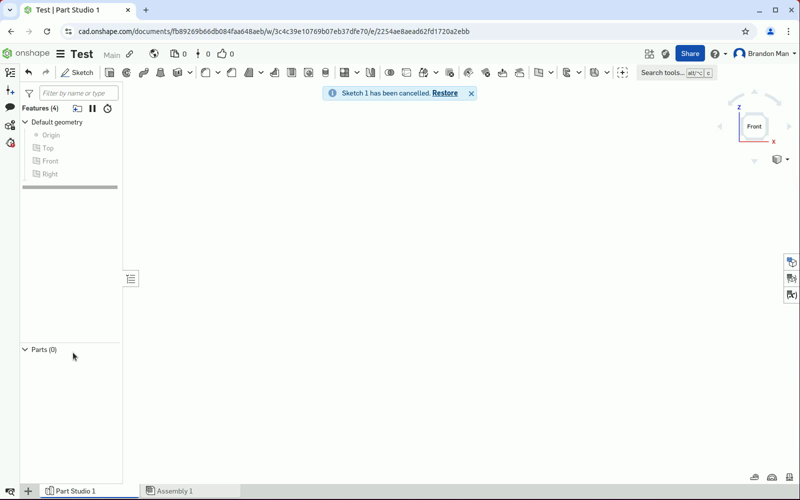
mouse_move(73, 352)
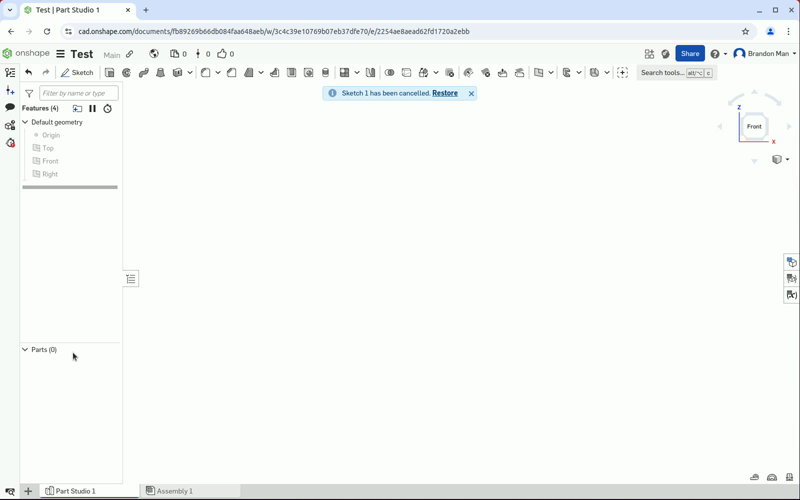
key(shift+y)
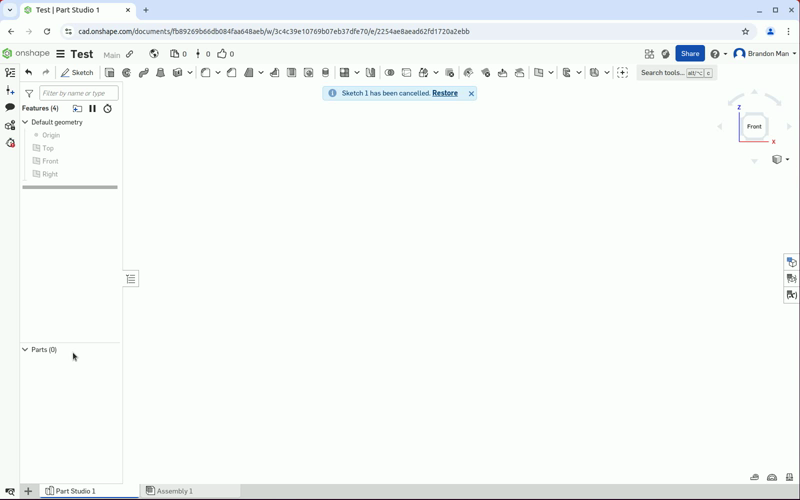
key(shift+s)
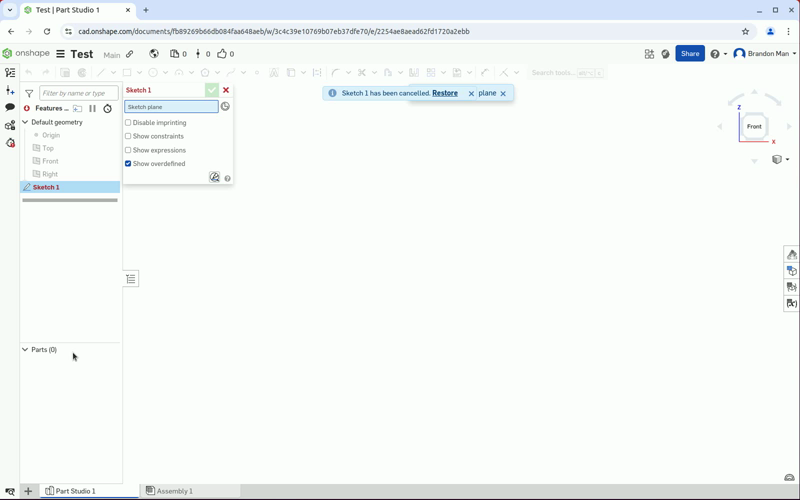
mouse_move(73, 163)
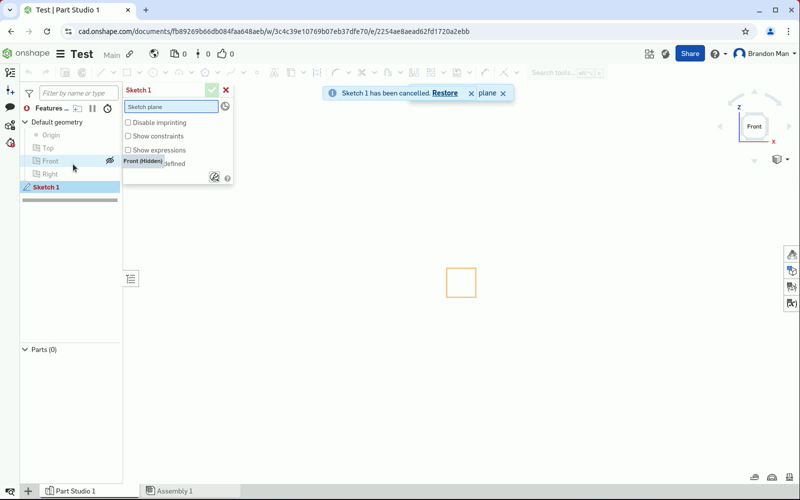
click(73, 163)
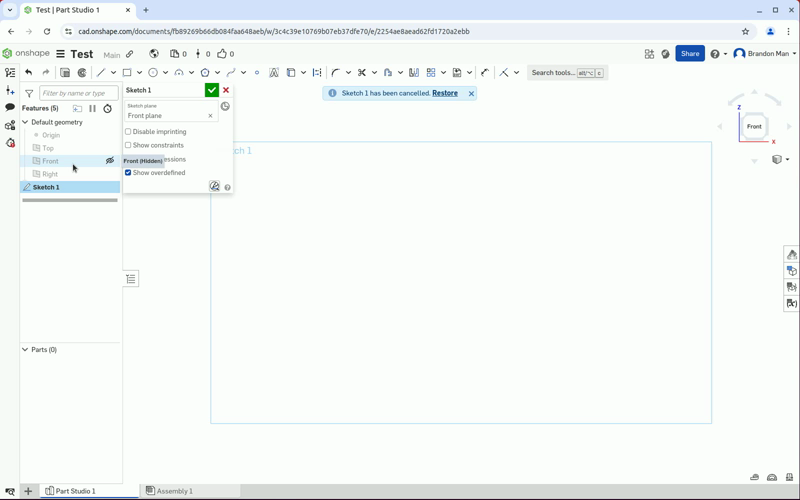
mouse_move(73, 352)
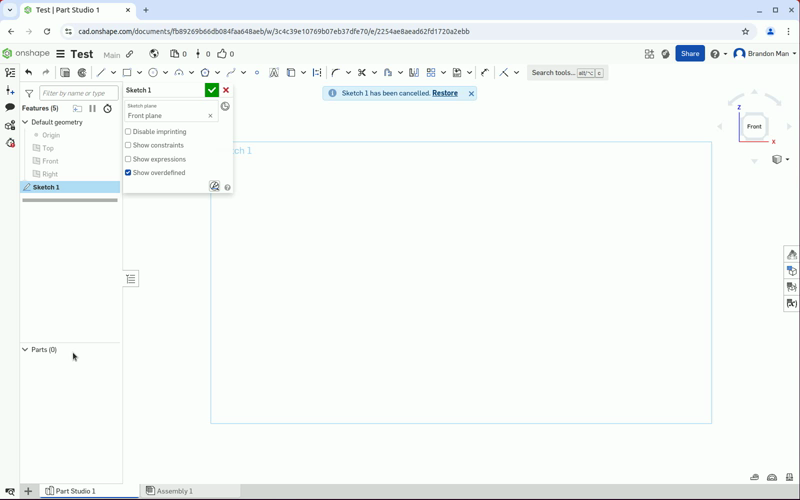
key(y)
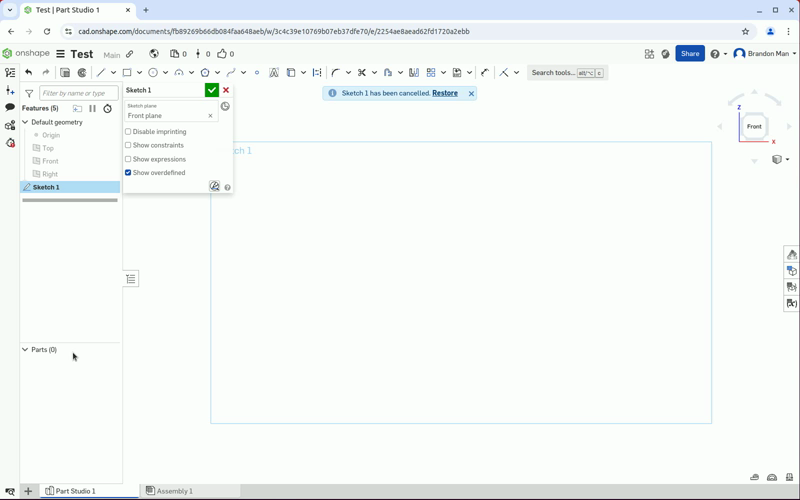
key(c)
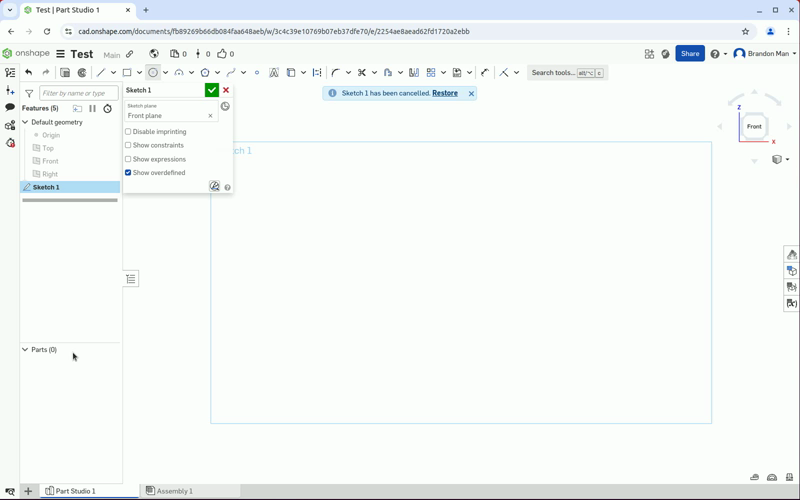
key_down(shift)
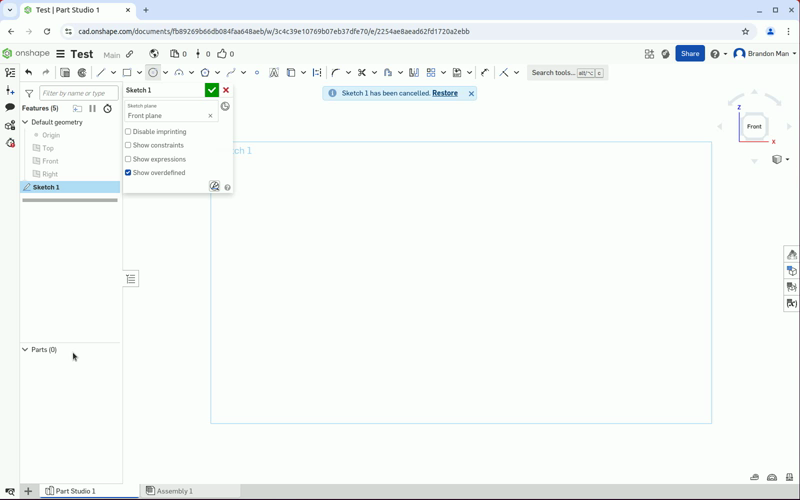
mouse_move(461, 282)
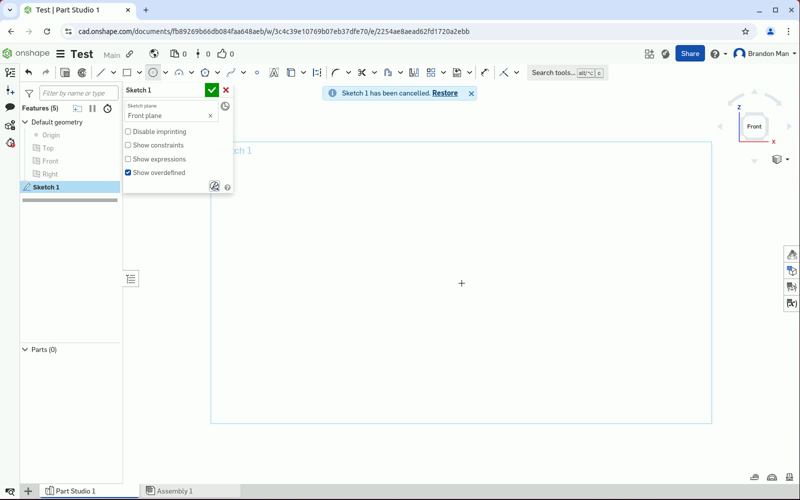
click(461, 282)
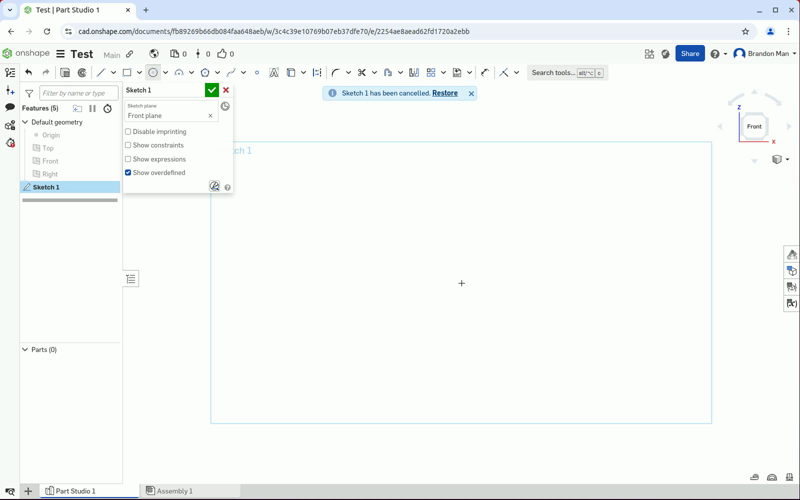
key_up(shift)
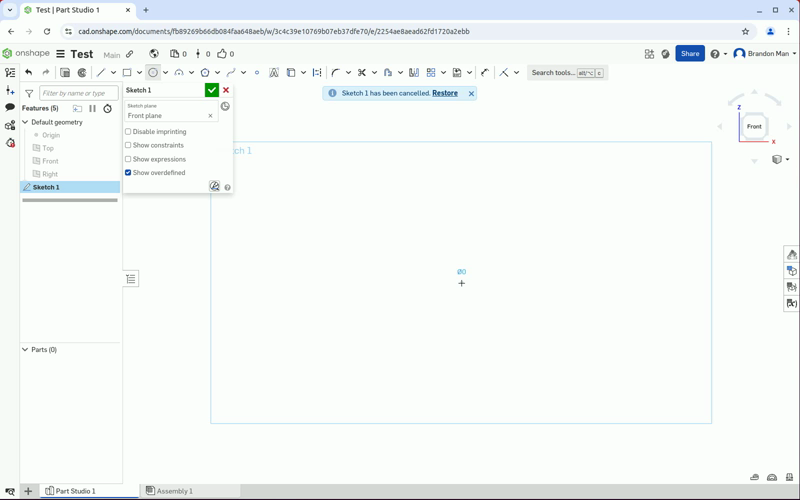
mouse_move(498, 282)
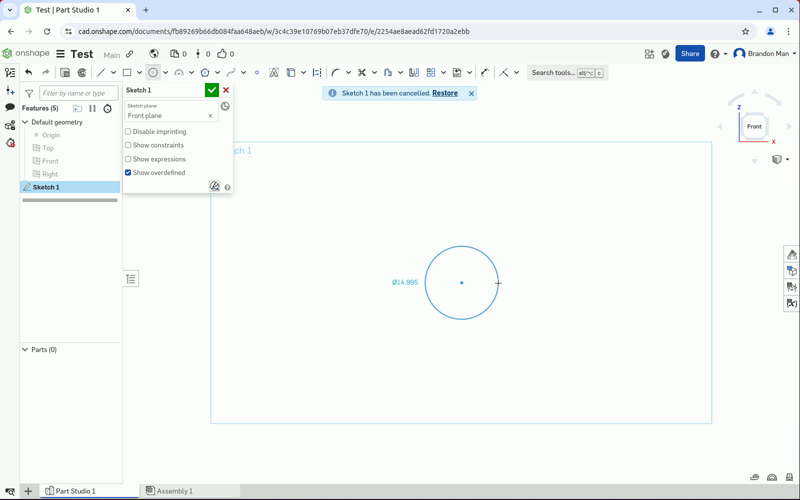
click(498, 282)
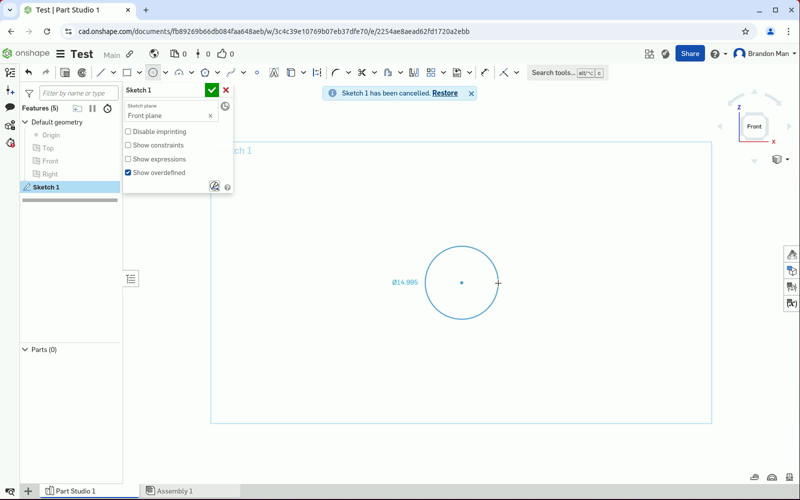
key(esc)
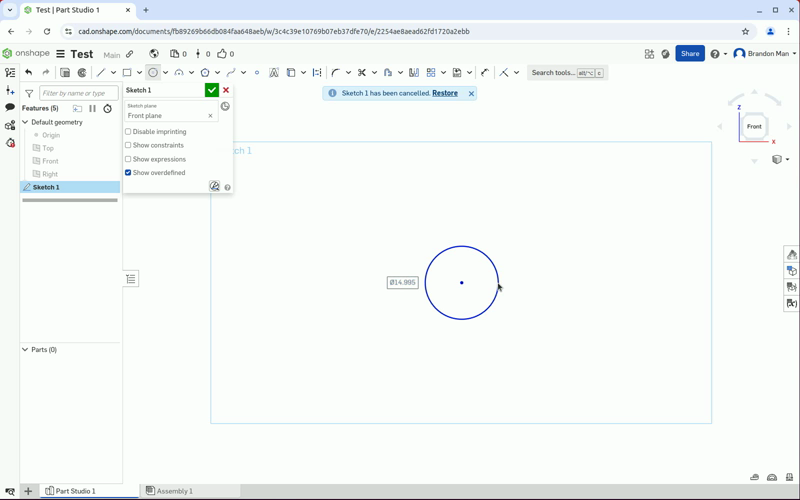
mouse_move(451, 298)
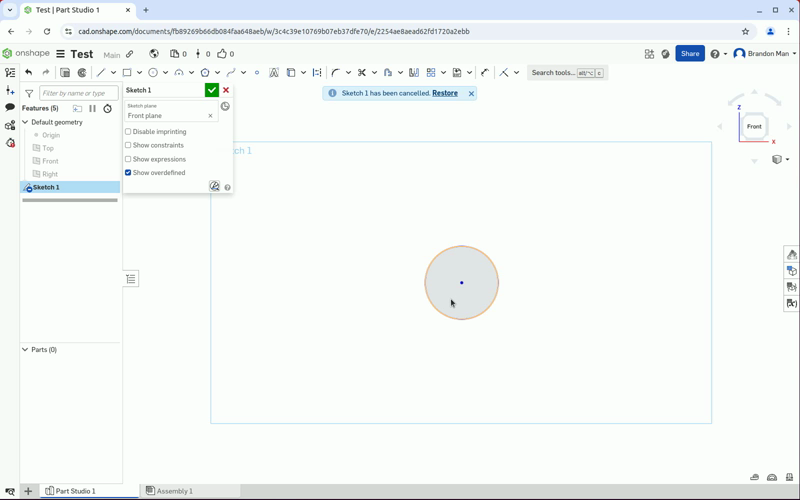
click(451, 298)
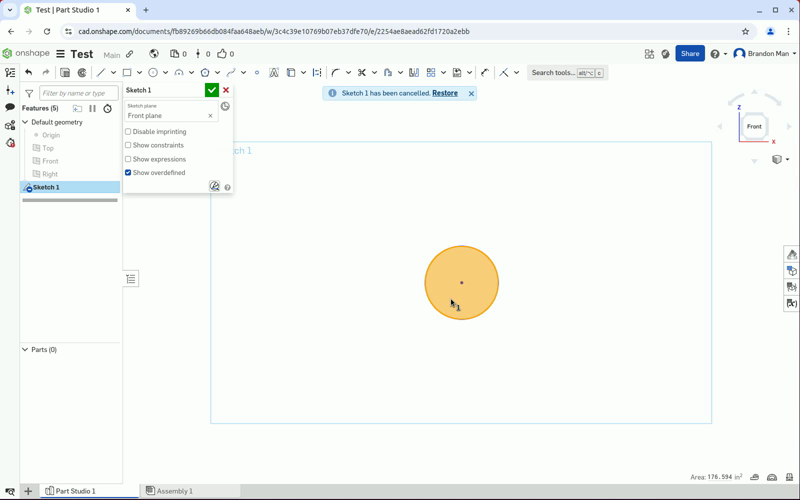
mouse_move(73, 352)
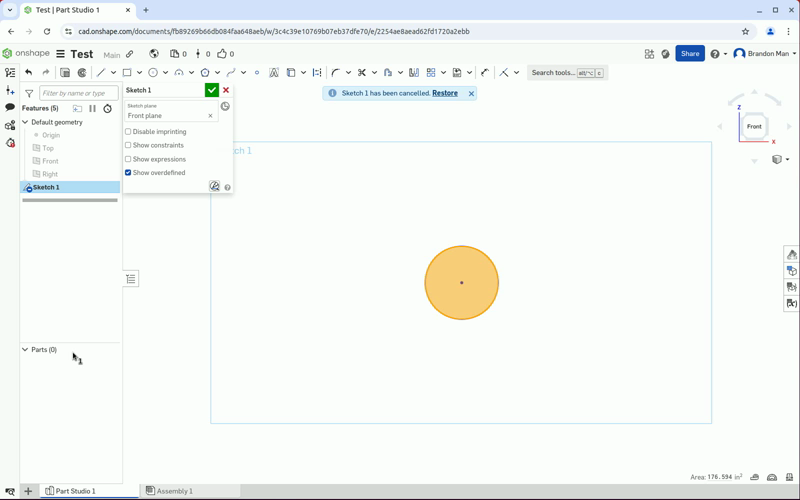
key(shift+y)
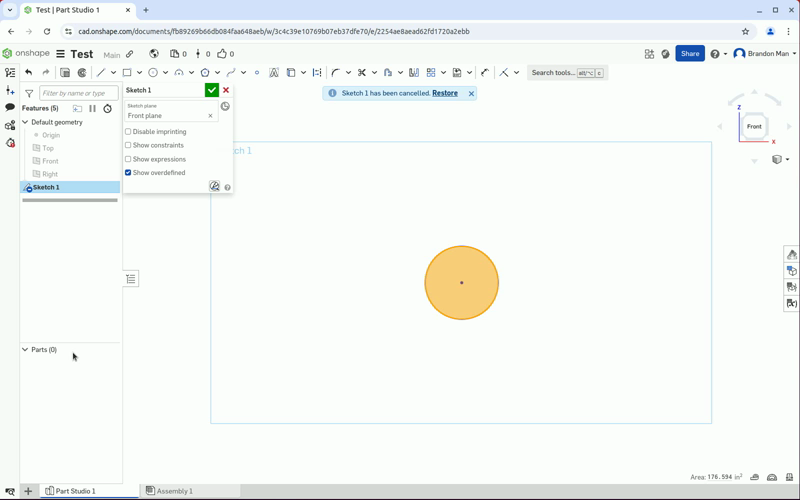
key(shift+e)
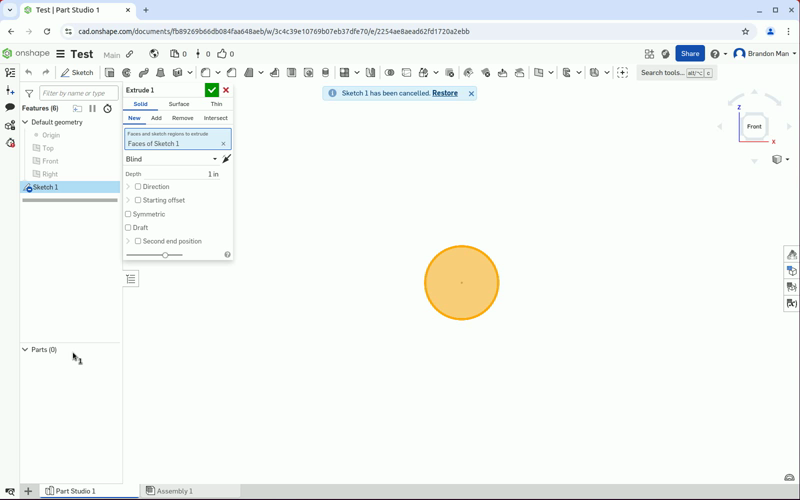
mouse_move(143, 106)
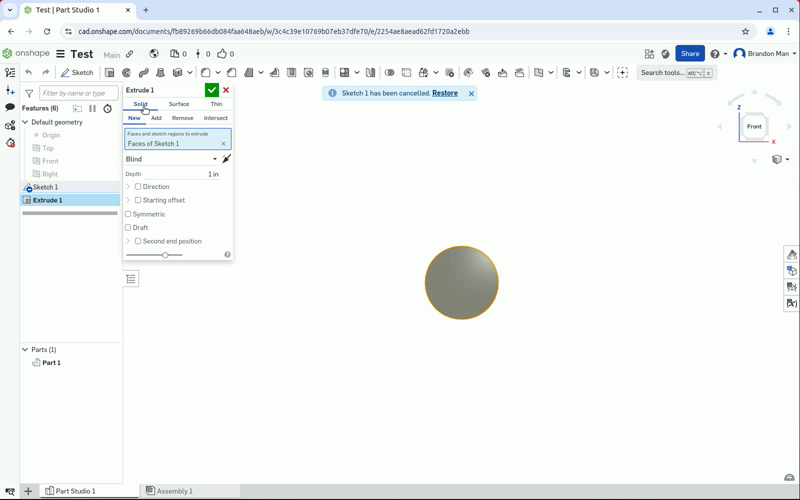
click(143, 106)
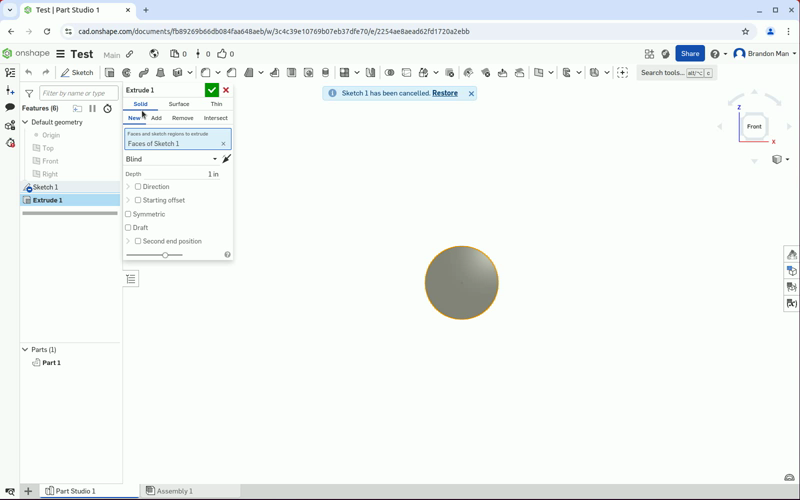
mouse_move(137, 120)
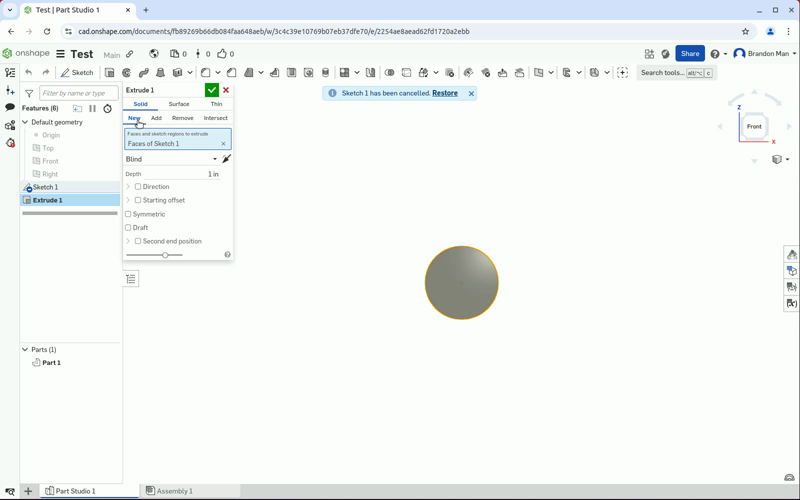
click(137, 120)
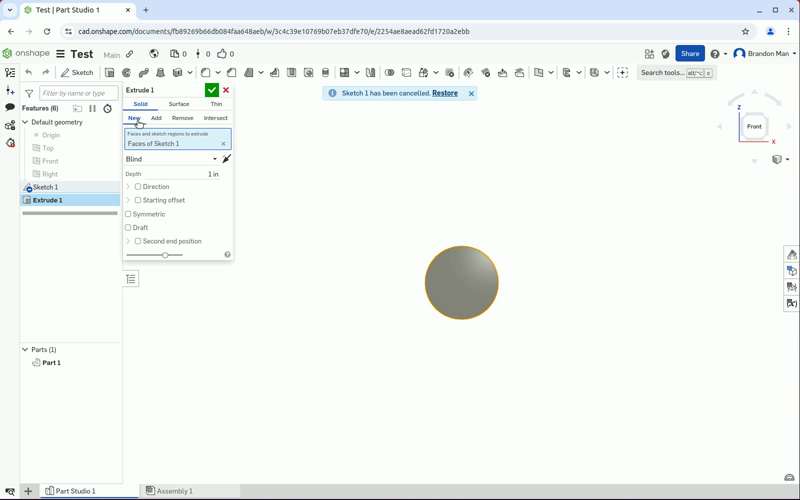
key(tab, 4)
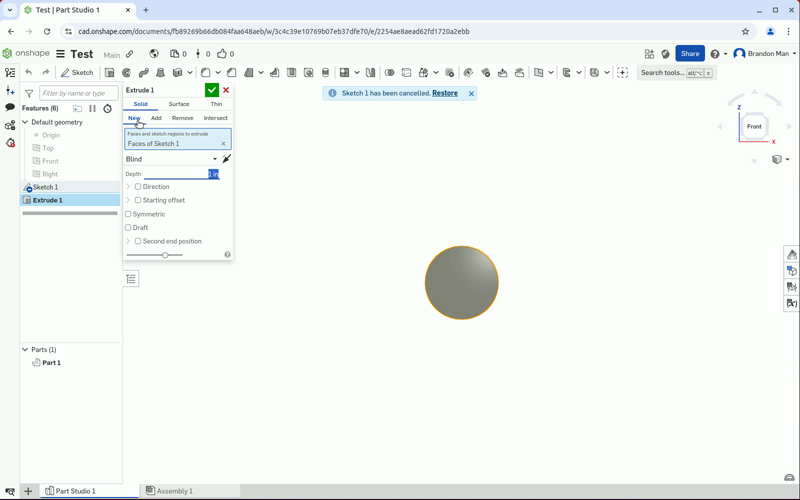
text(7.703)
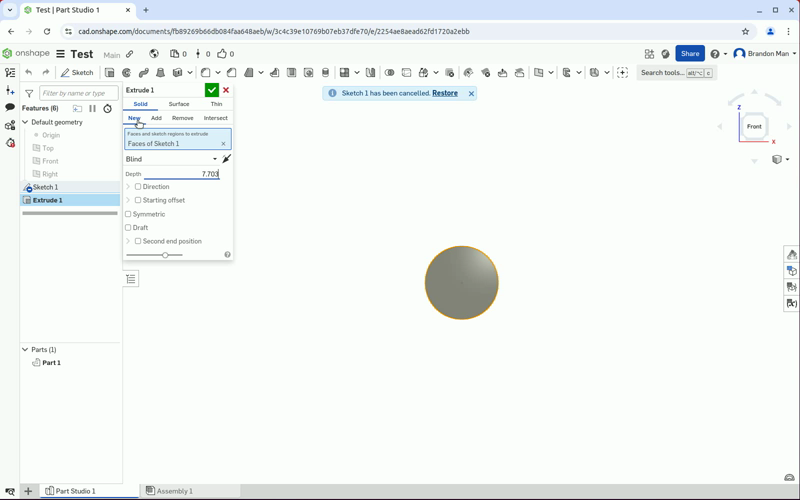
key(enter)
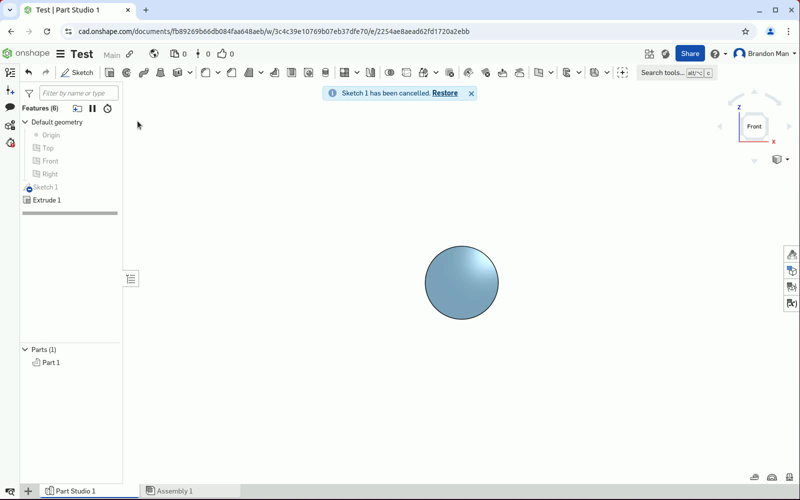
key(shift+h)
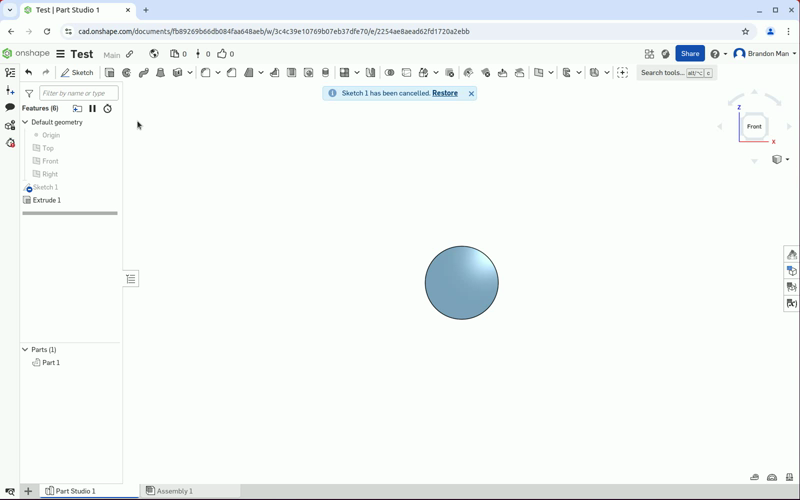
key(shift+h)
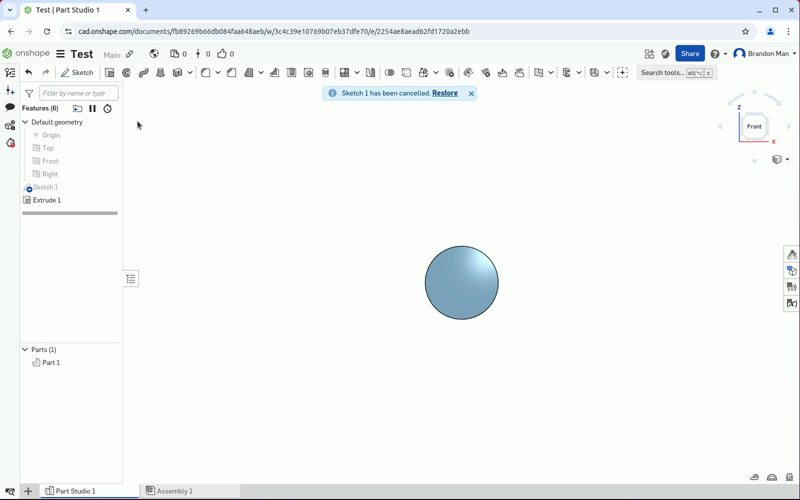
mouse_move(73, 189)
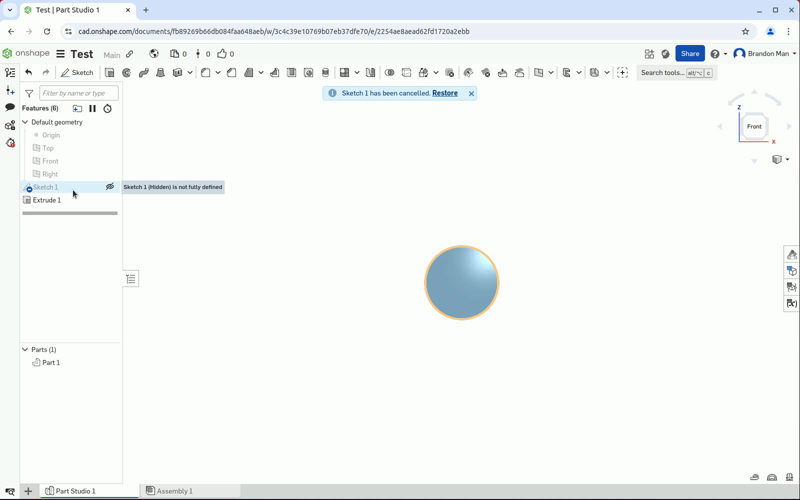
click(73, 189)
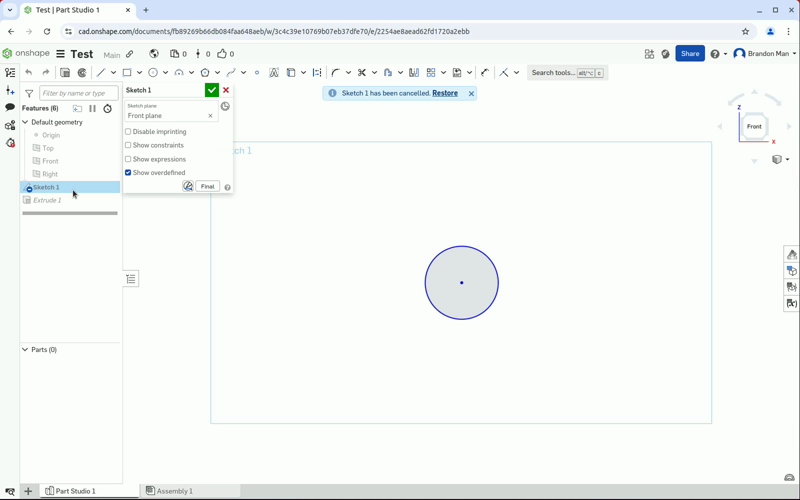
mouse_move(229, 92)
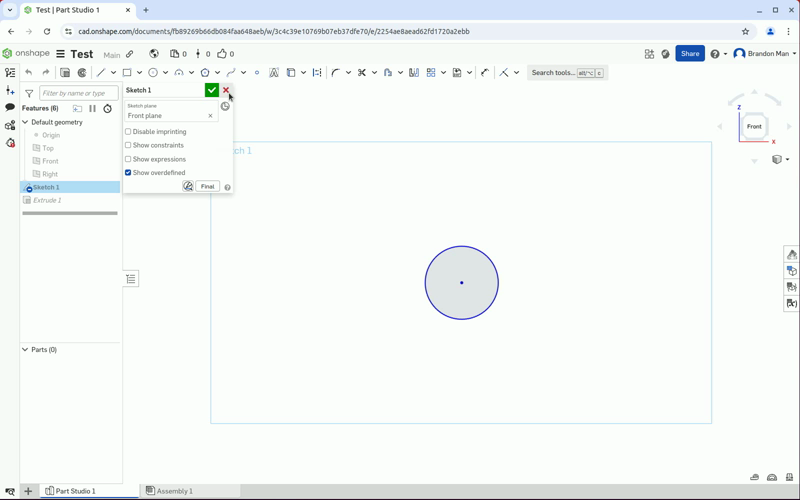
click(229, 92)
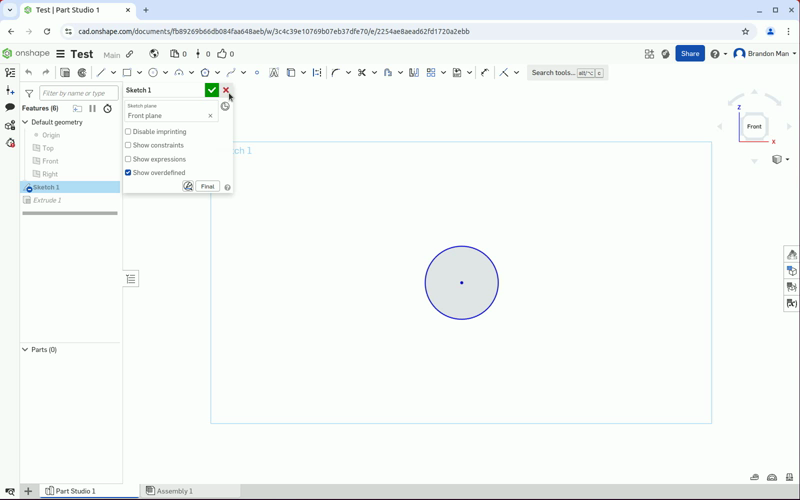
key(shift+s)
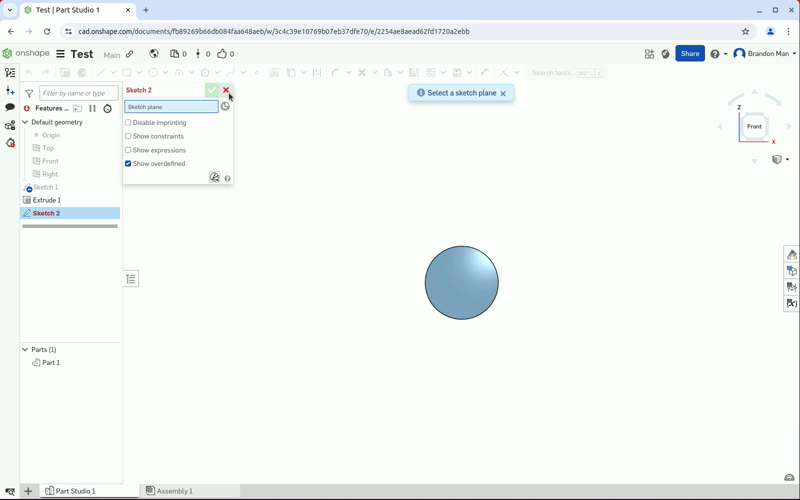
mouse_move(73, 163)
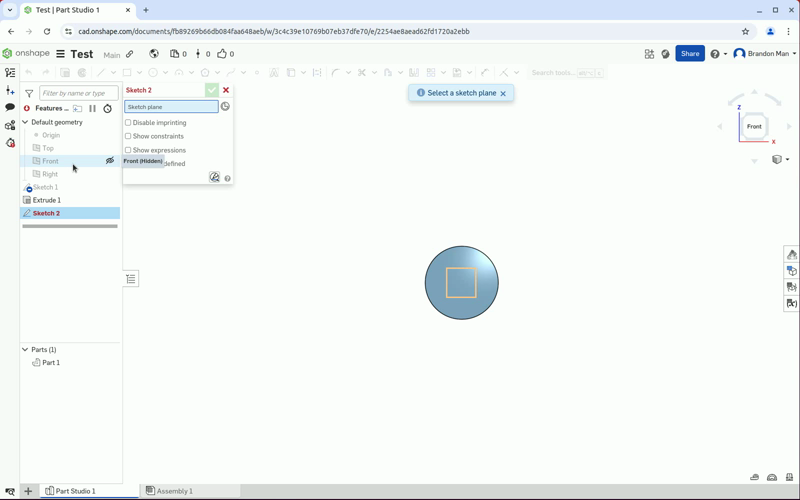
click(73, 163)
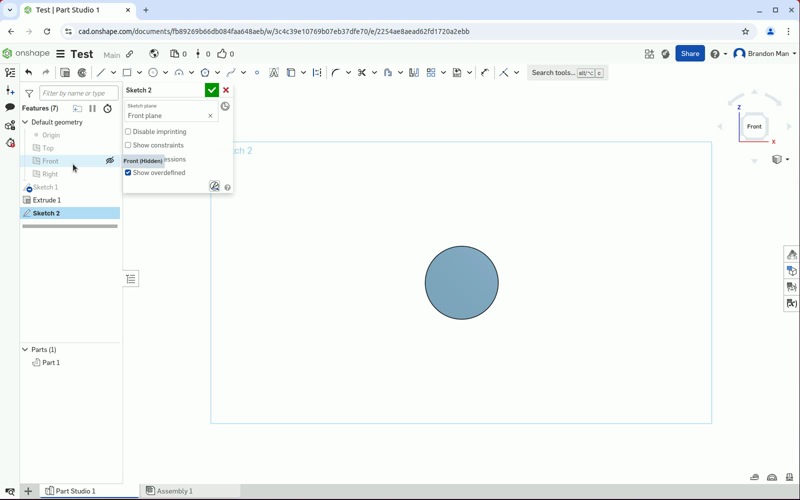
mouse_move(73, 352)
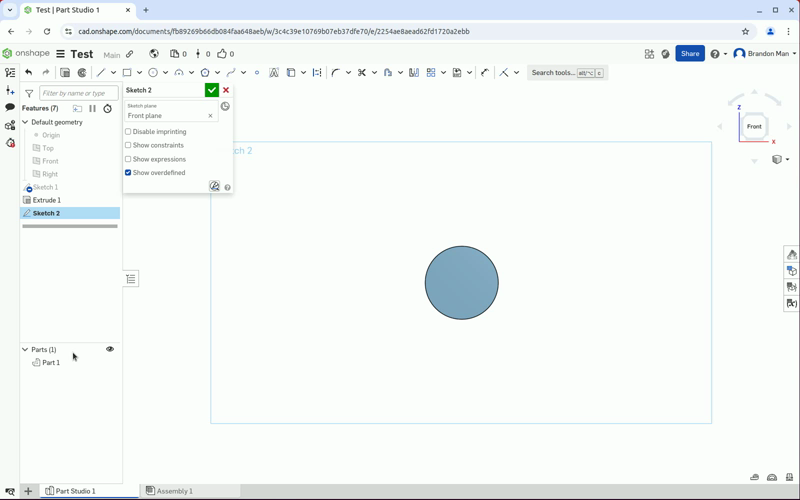
key(y)
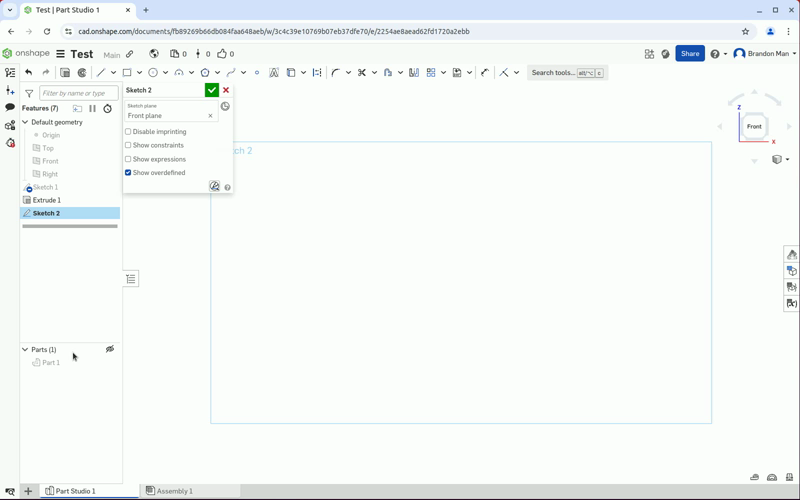
key(c)
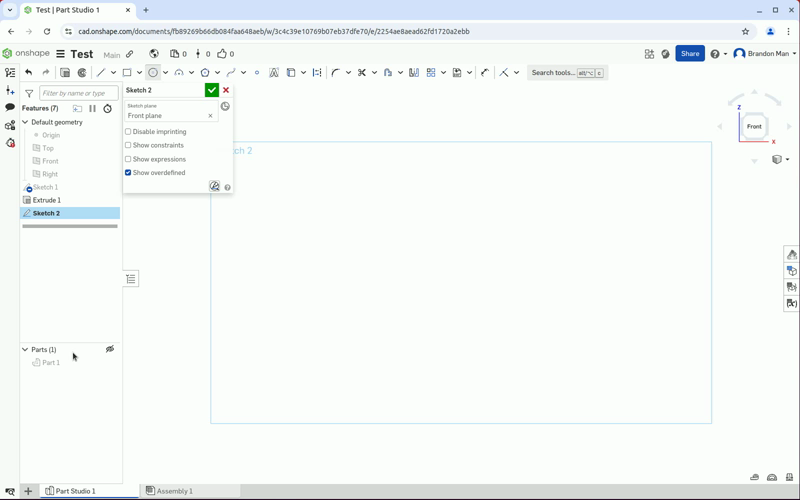
key_down(shift)
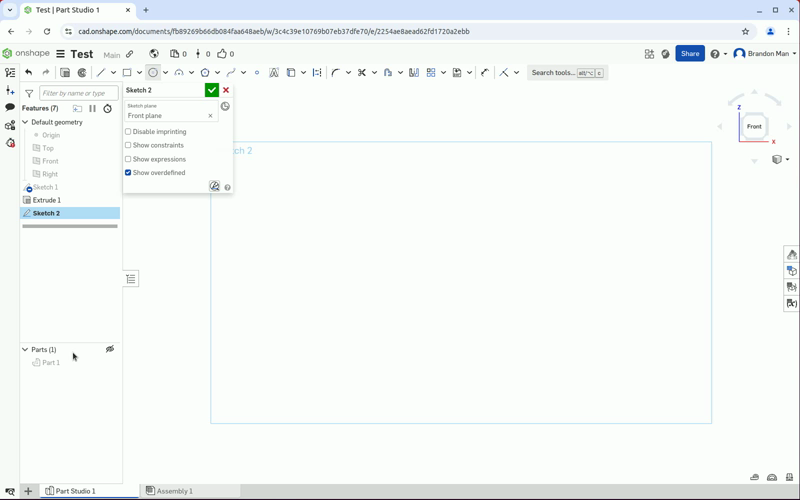
mouse_move(555, 282)
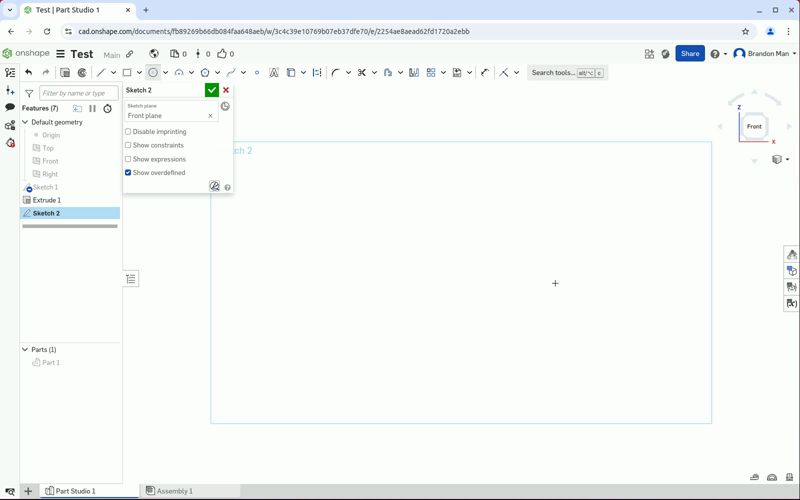
click(555, 282)
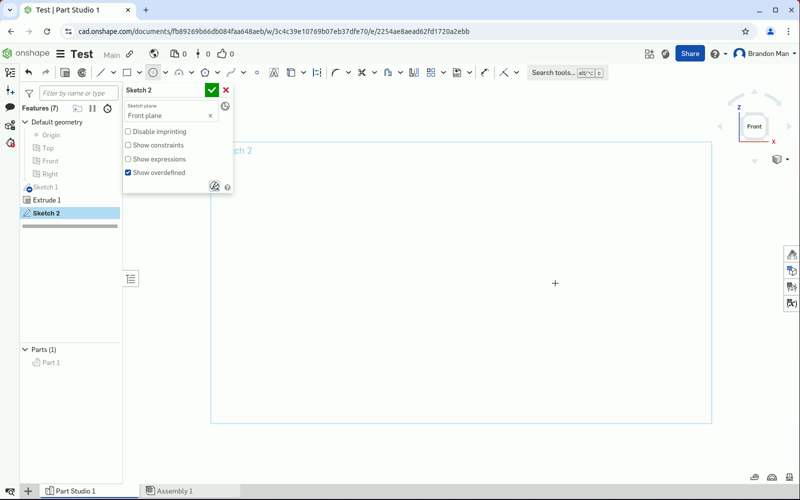
key_up(shift)
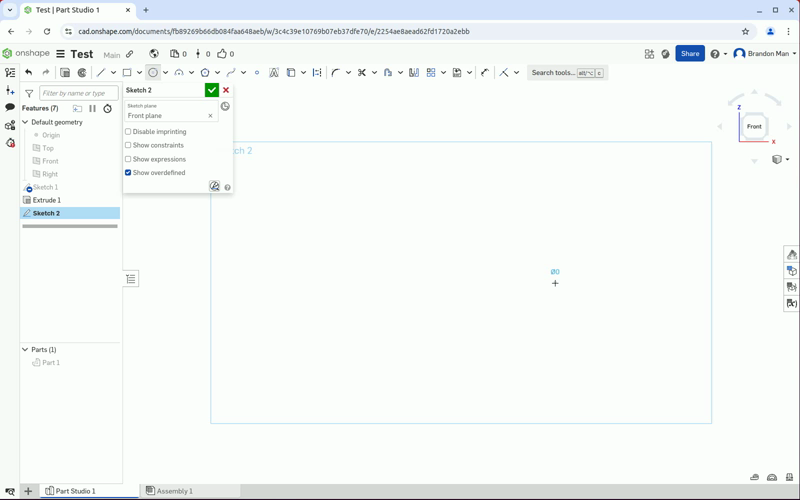
mouse_move(574, 282)
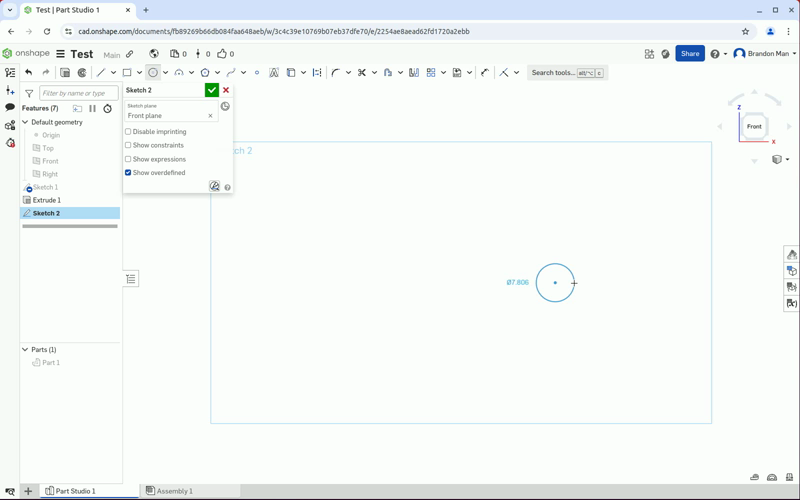
click(574, 282)
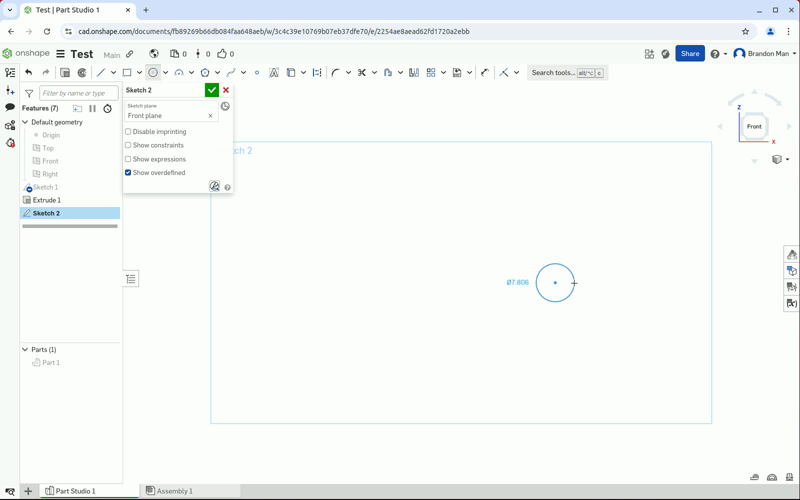
key(esc)
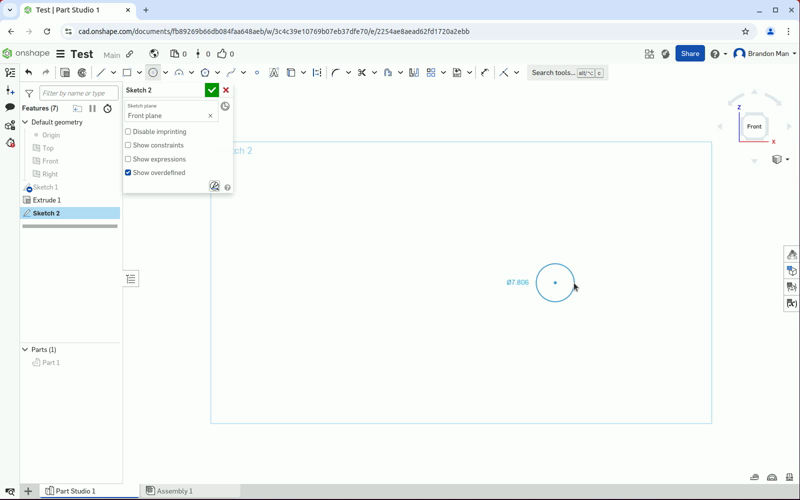
mouse_move(553, 276)
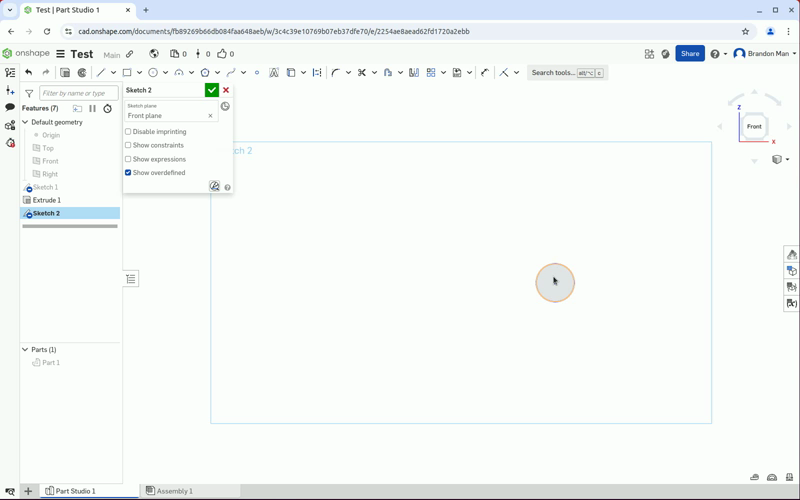
scroll(6)
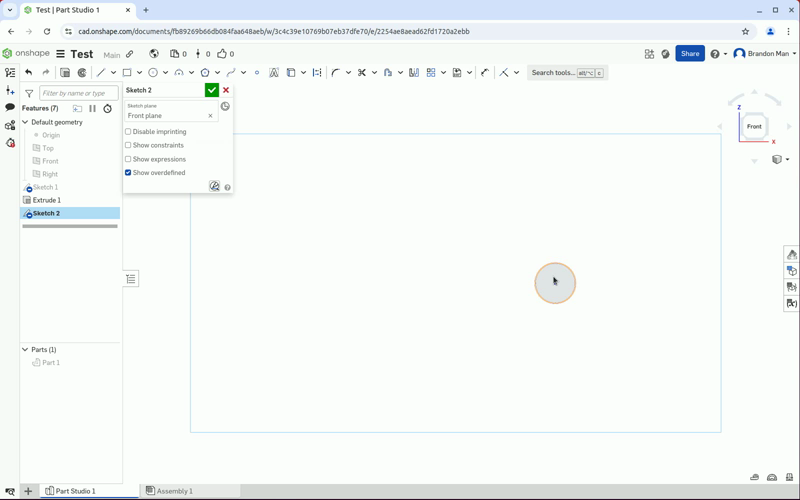
scroll(6)
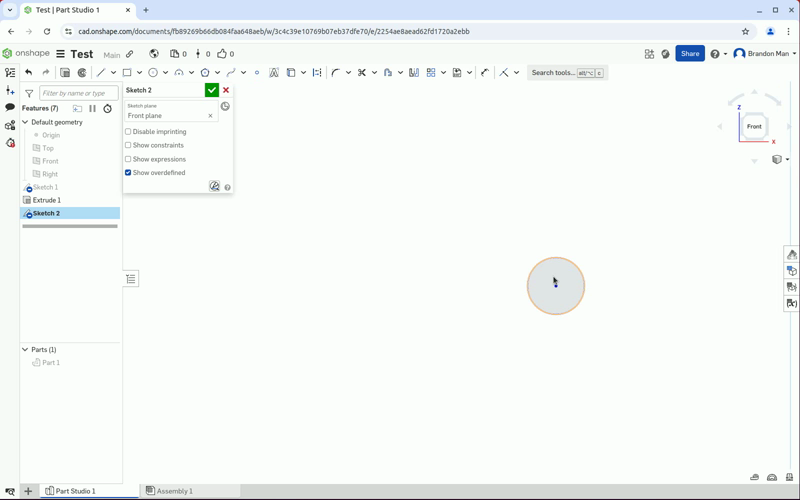
scroll(6)
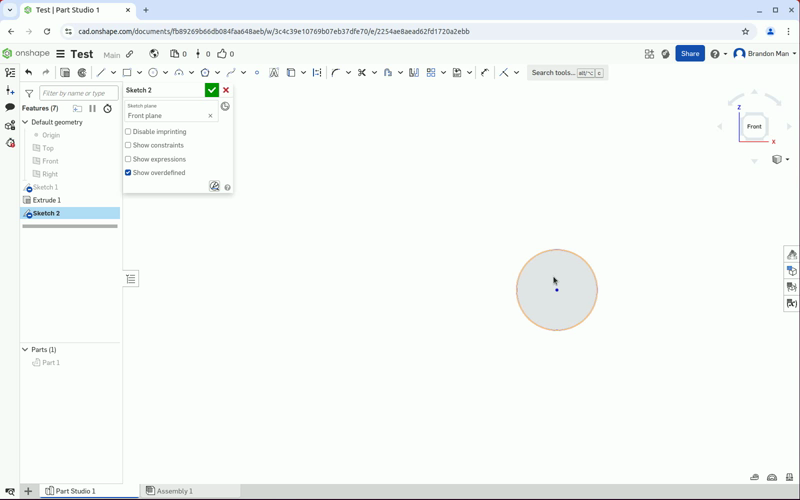
scroll(6)
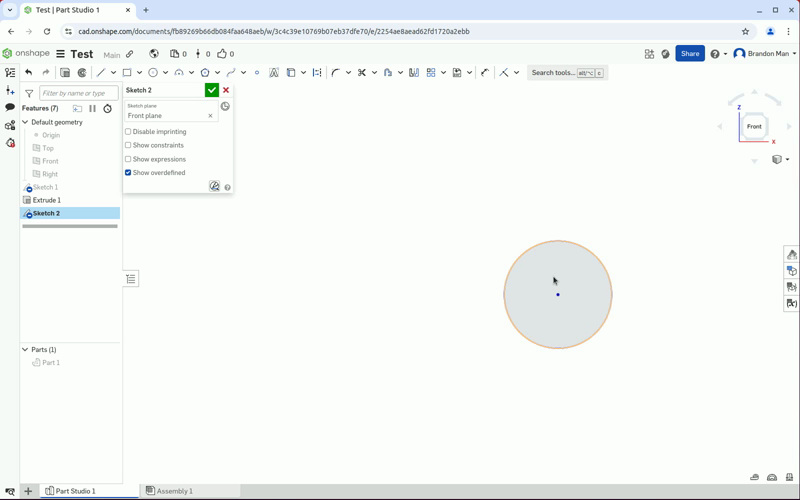
scroll(6)
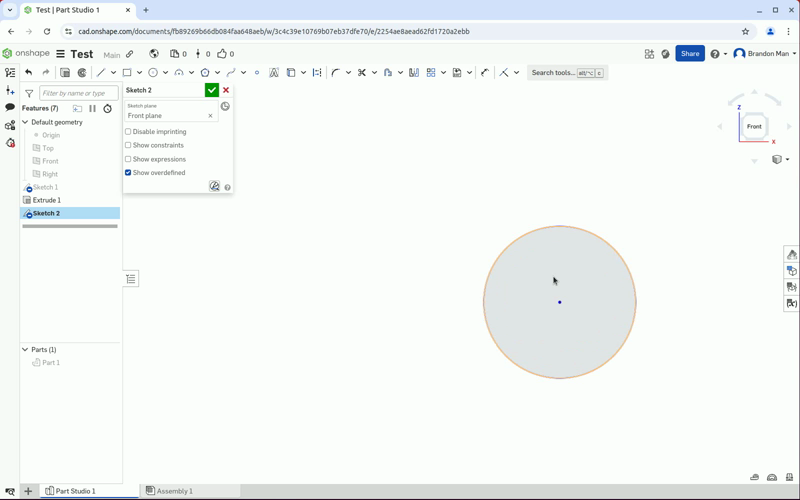
scroll(6)
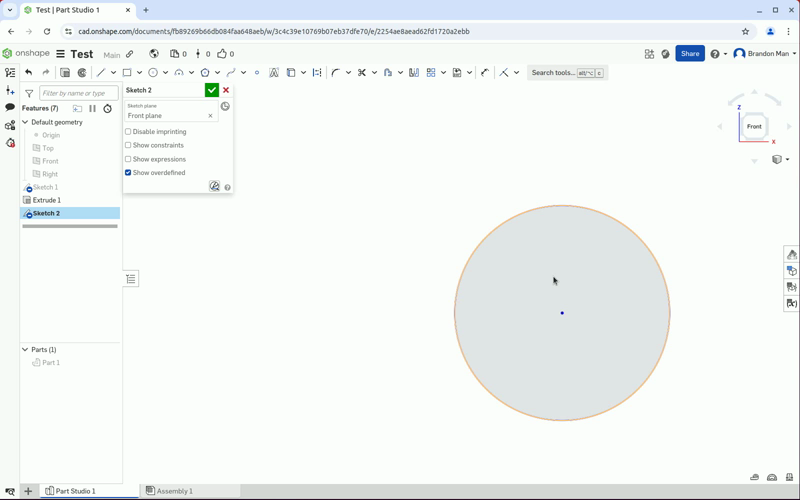
scroll(6)
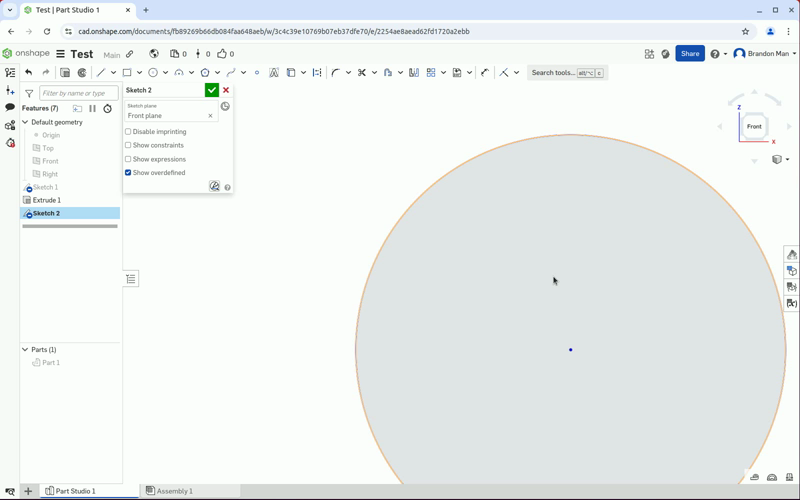
click(553, 276)
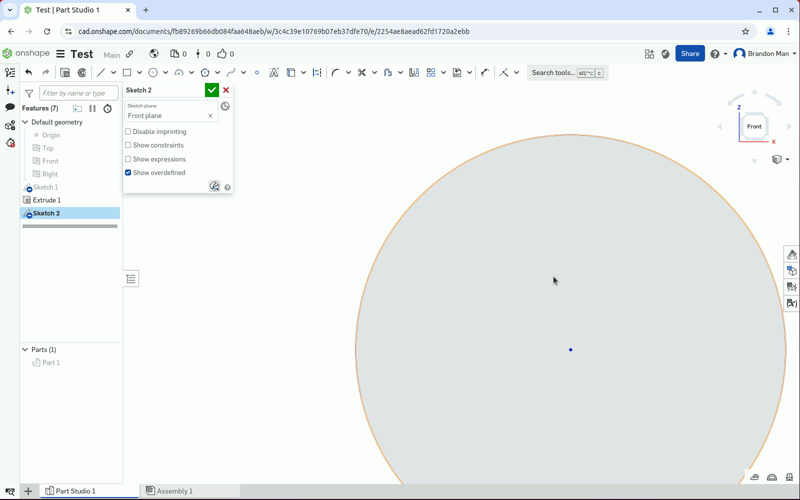
scroll(-6)
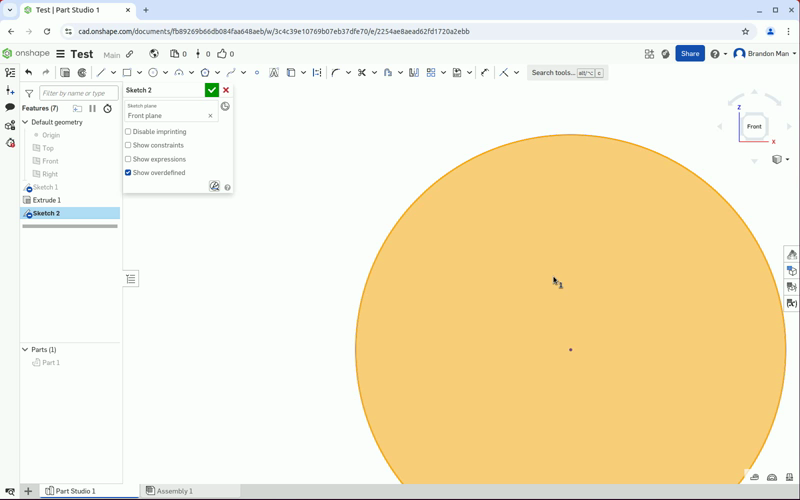
scroll(-6)
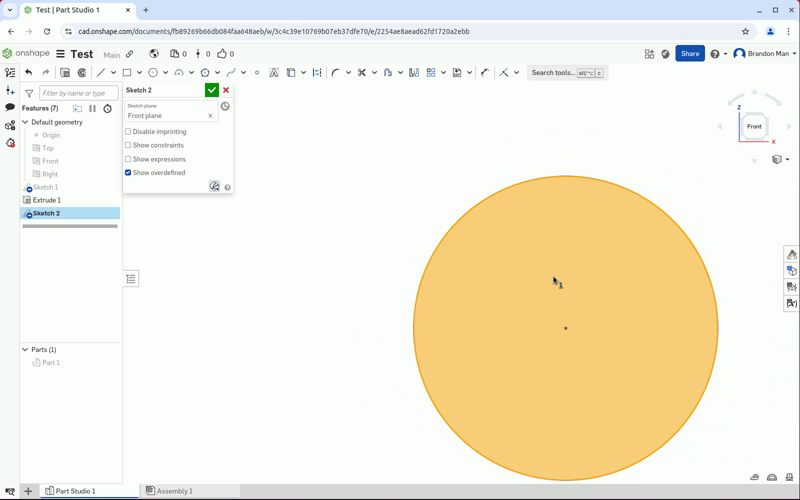
scroll(-6)
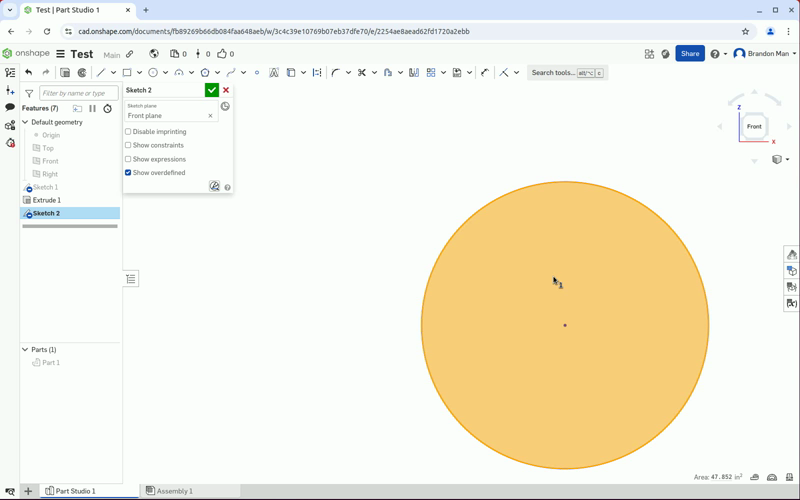
scroll(-6)
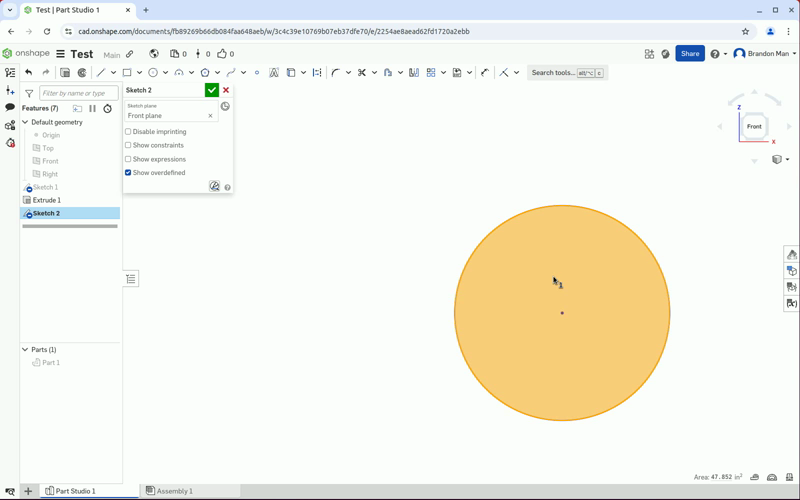
scroll(-6)
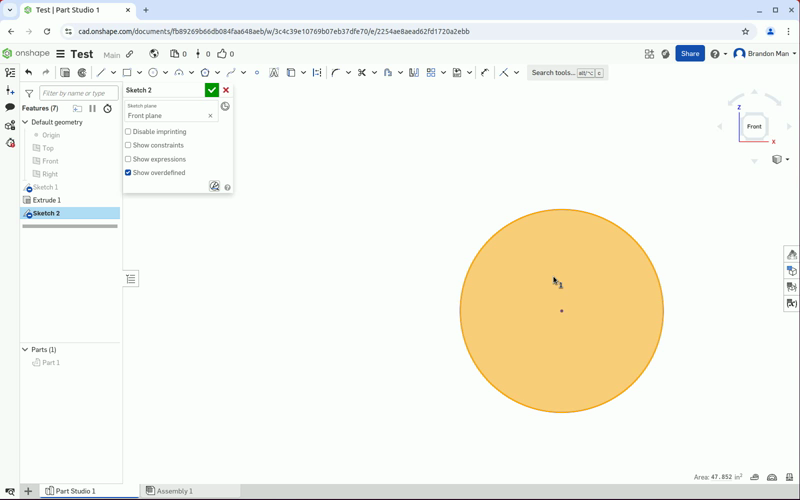
scroll(-6)
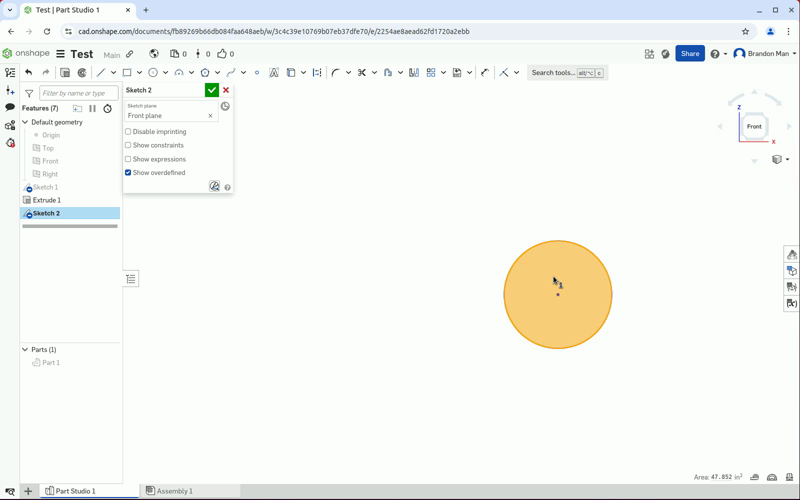
scroll(-6)
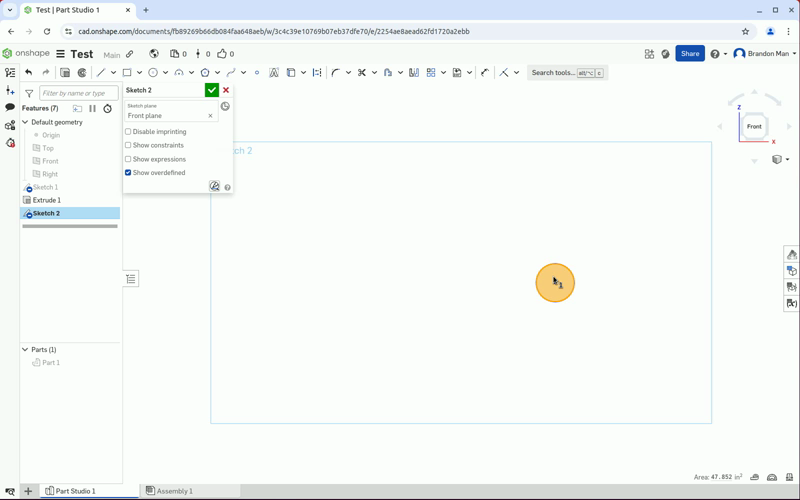
mouse_move(73, 352)
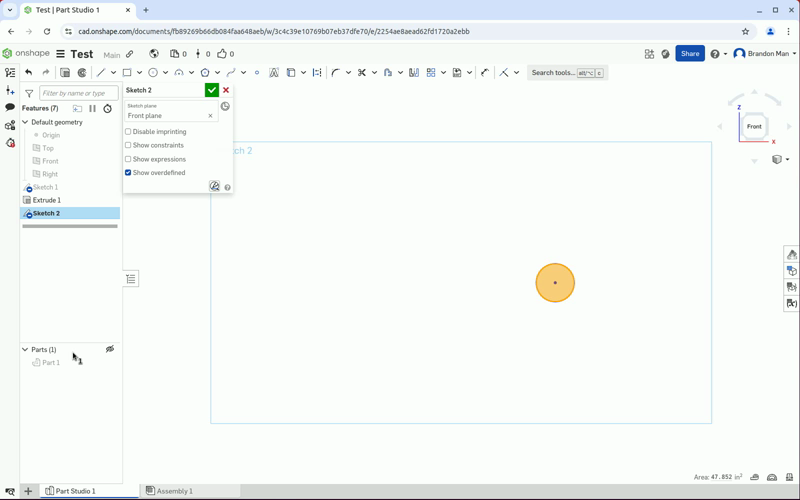
key(shift+y)
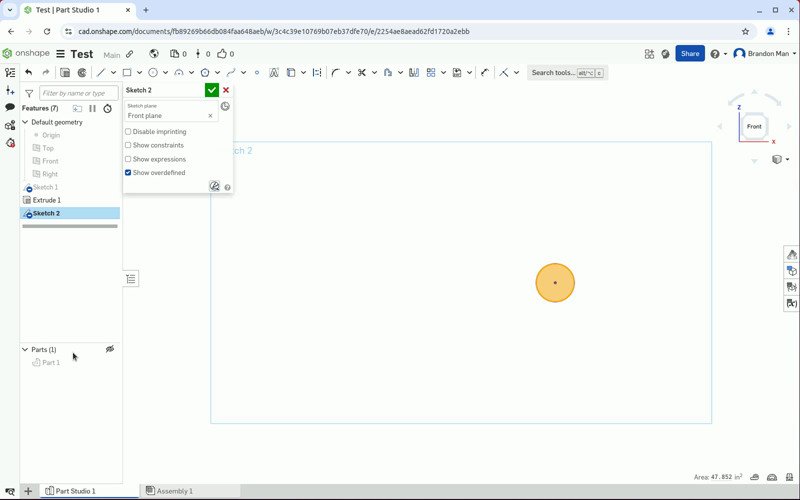
key(shift+e)
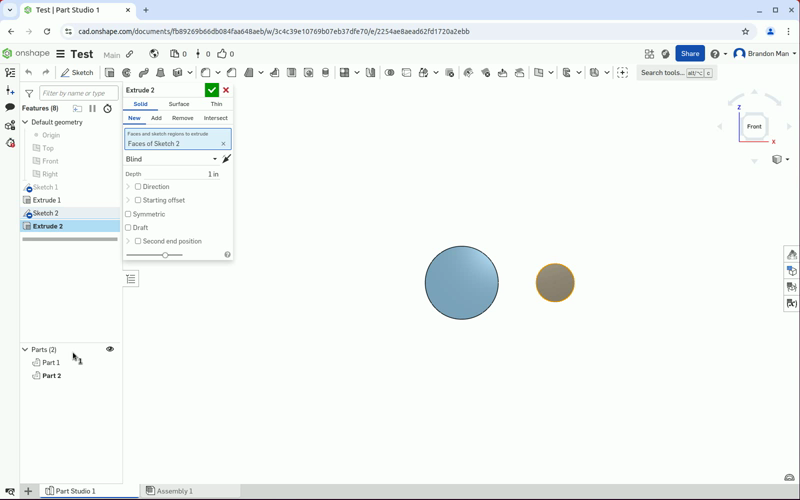
mouse_move(143, 106)
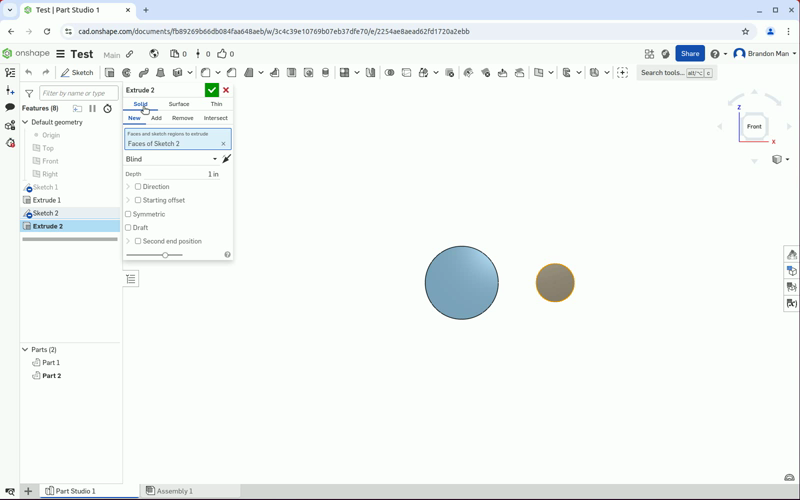
click(143, 106)
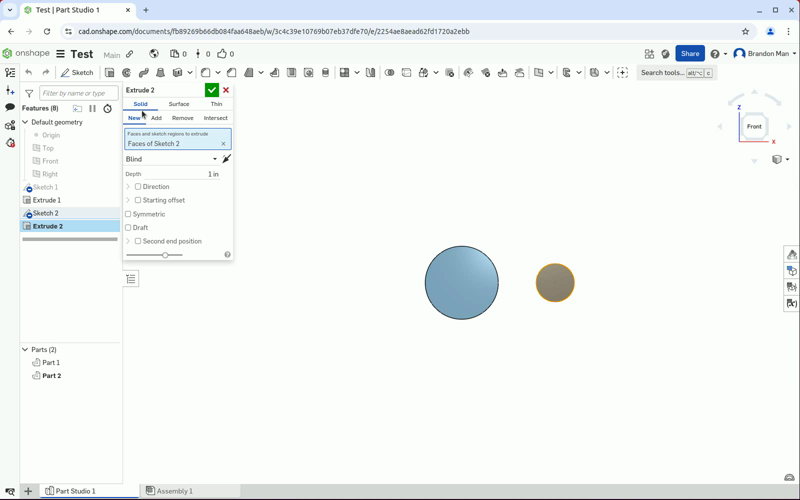
mouse_move(137, 120)
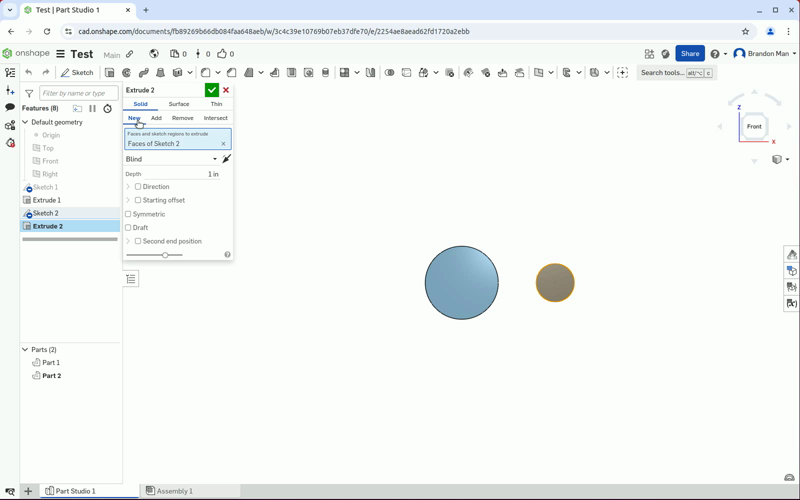
click(137, 120)
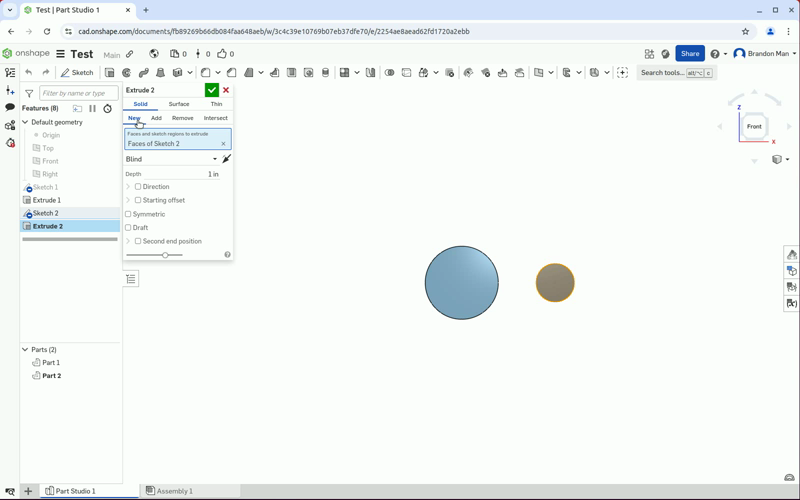
key(tab, 4)
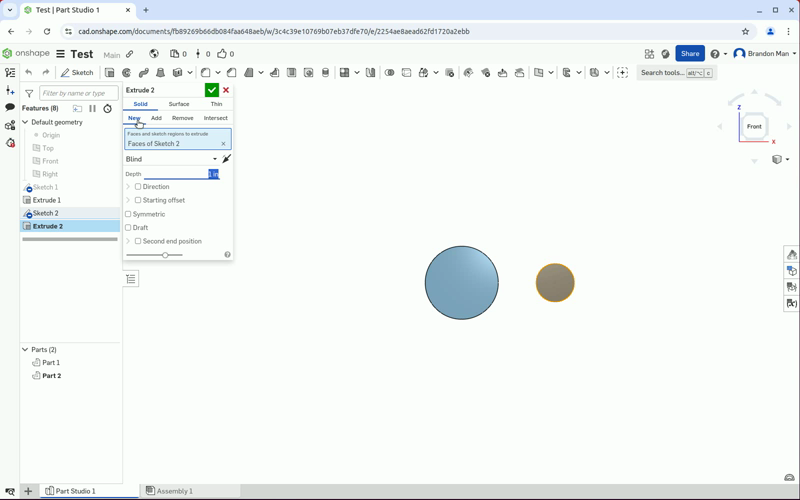
text(7.703)
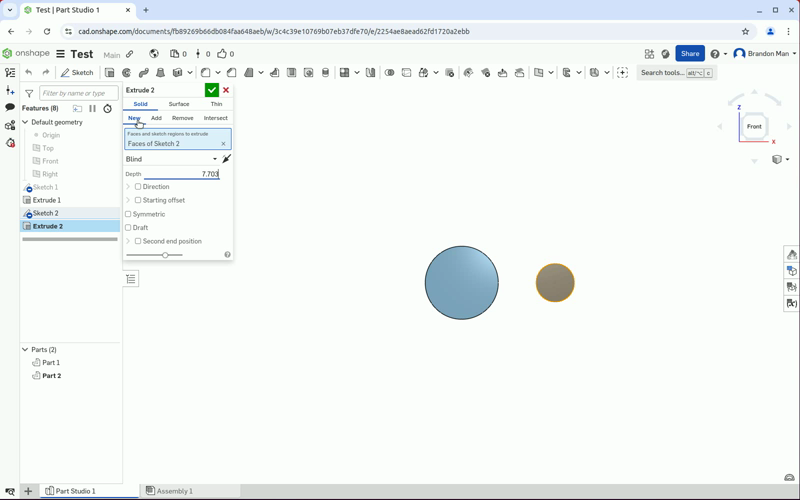
key(enter)
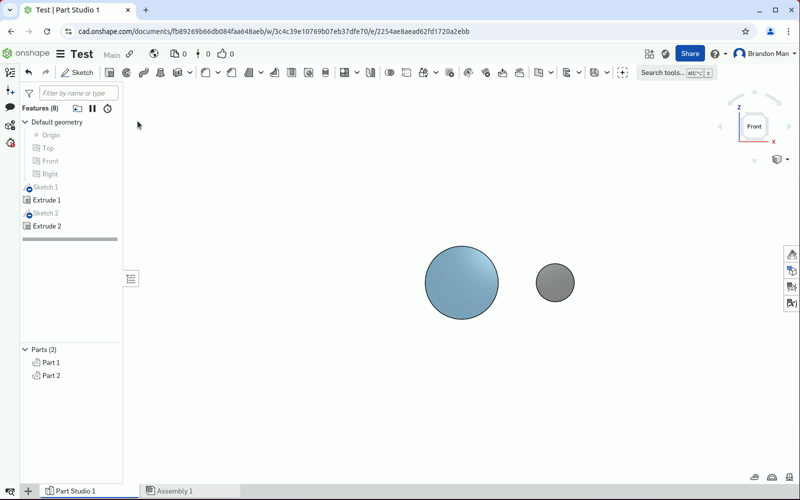
key(shift+h)
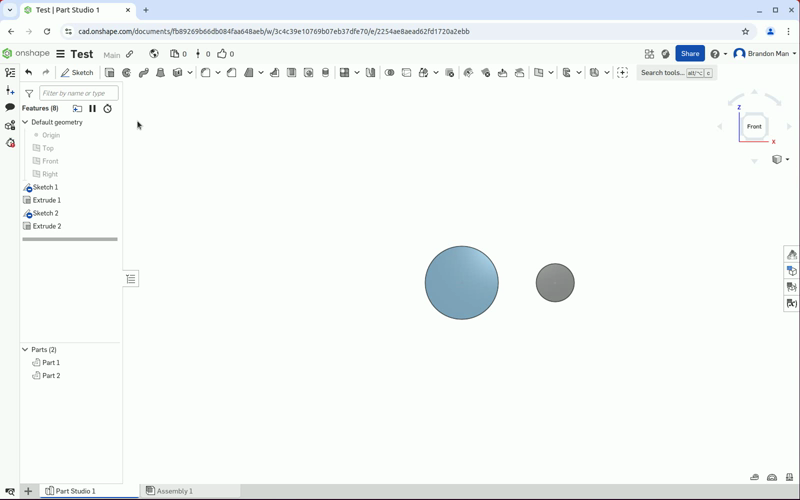
key(shift+h)
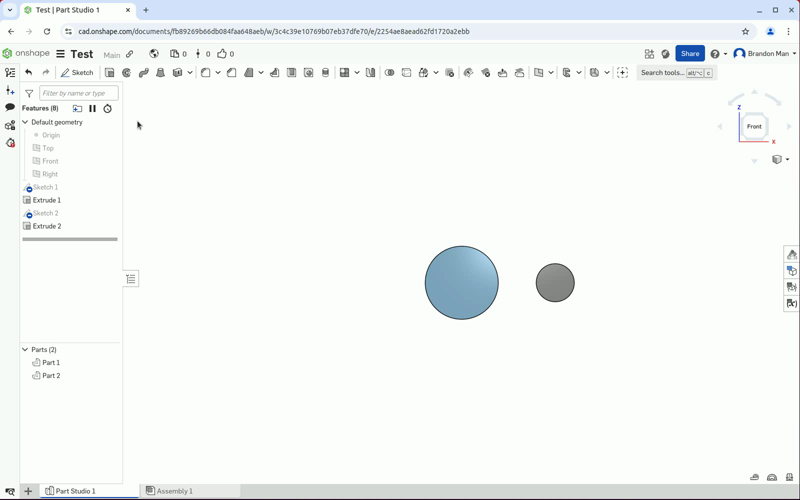
mouse_move(73, 189)
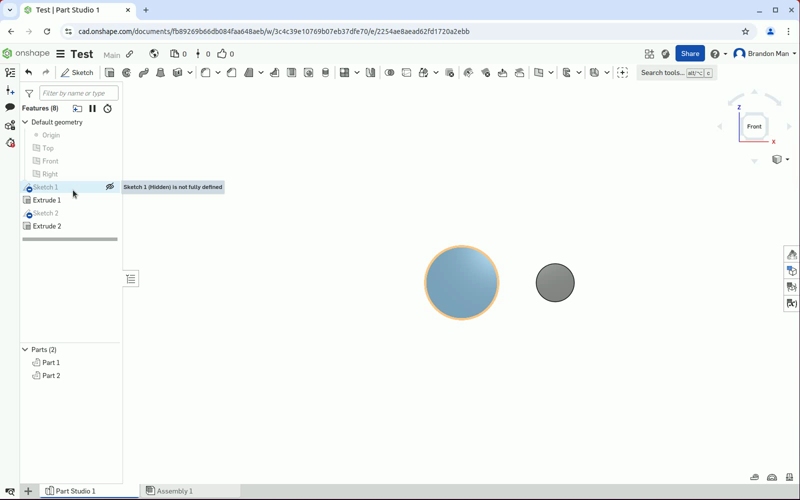
click(73, 189)
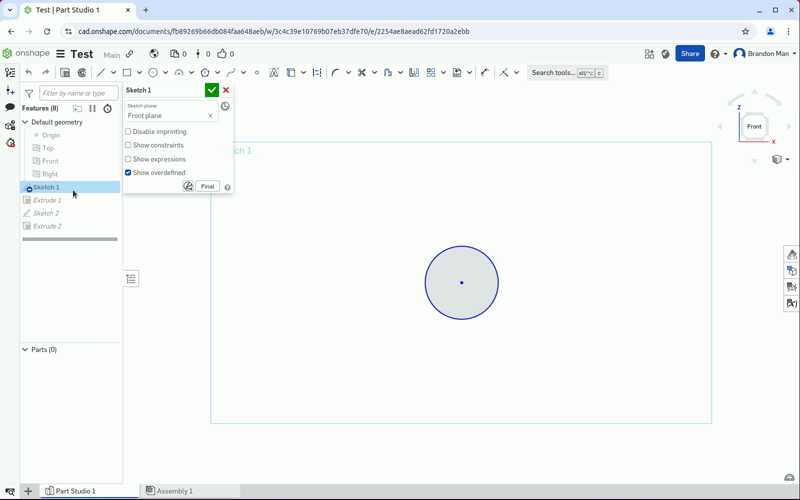
mouse_move(229, 92)
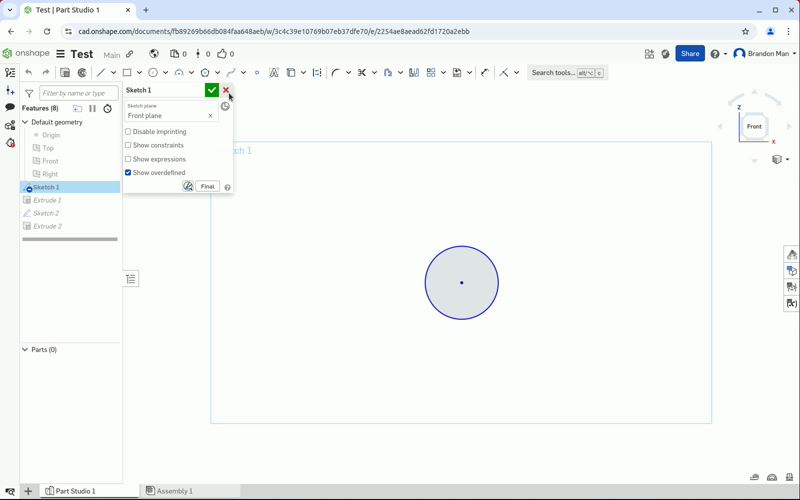
click(229, 92)
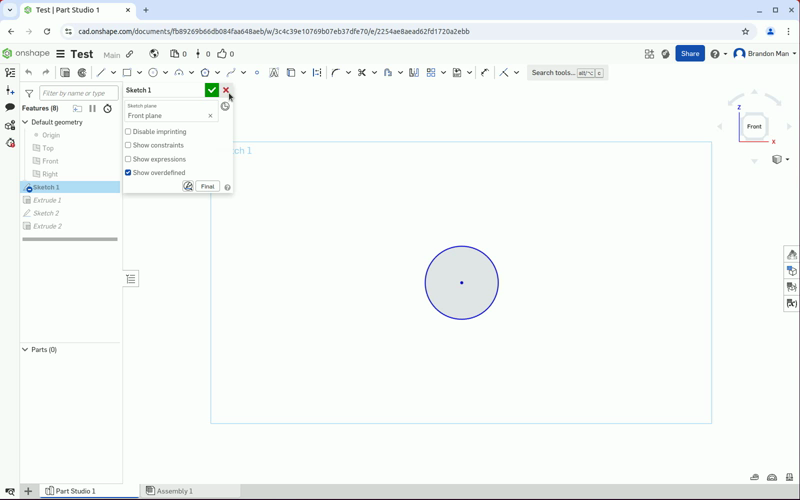
key(shift+s)
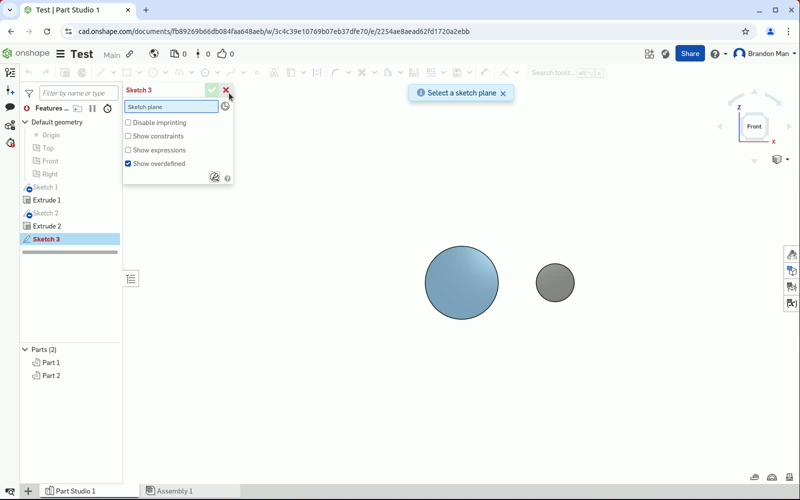
mouse_move(73, 163)
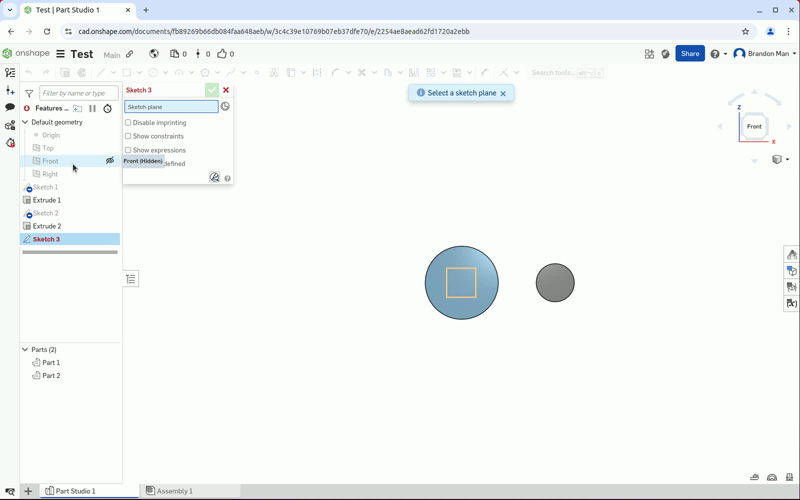
click(73, 163)
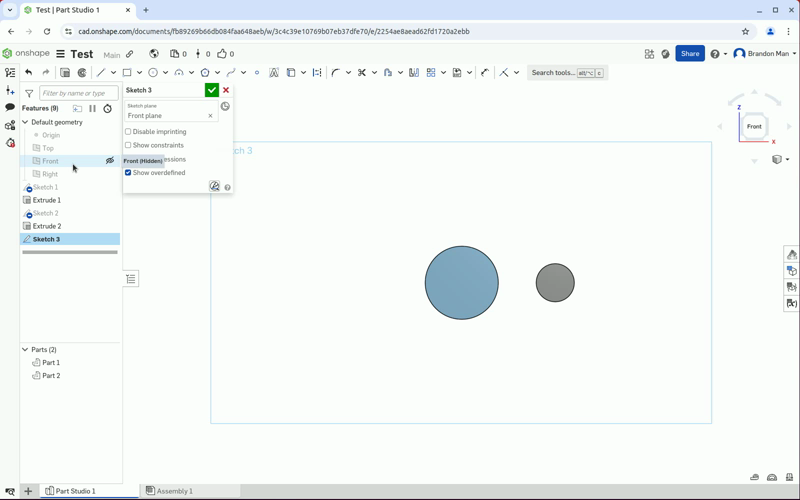
mouse_move(73, 352)
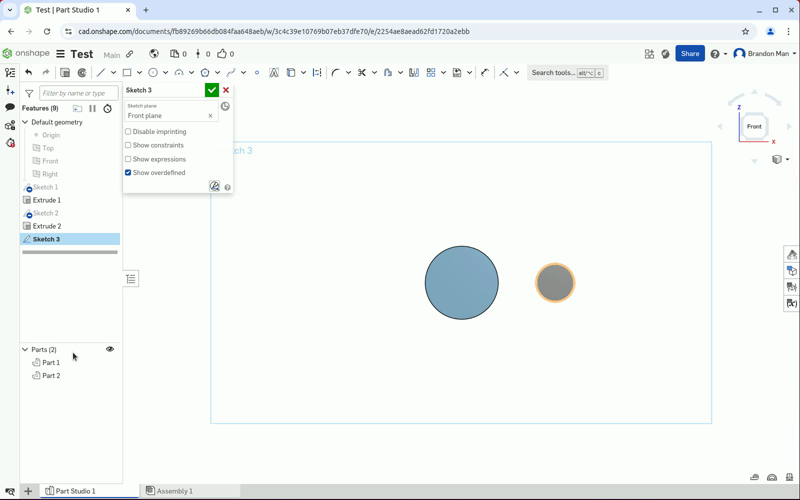
key(y)
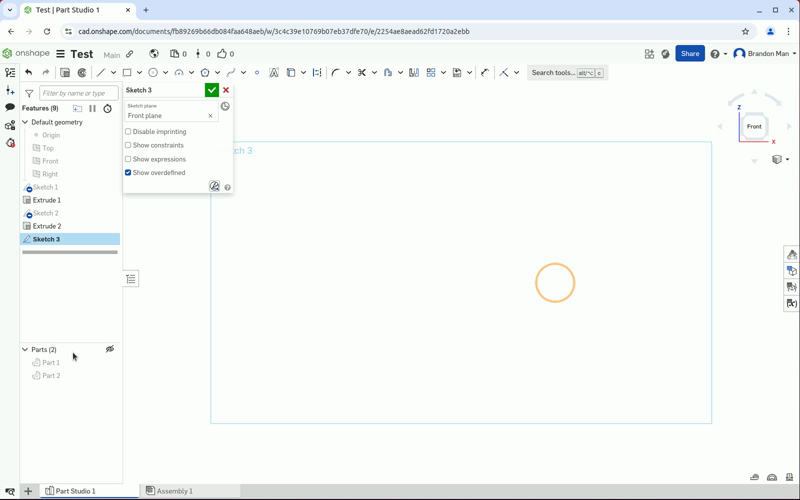
key(l)
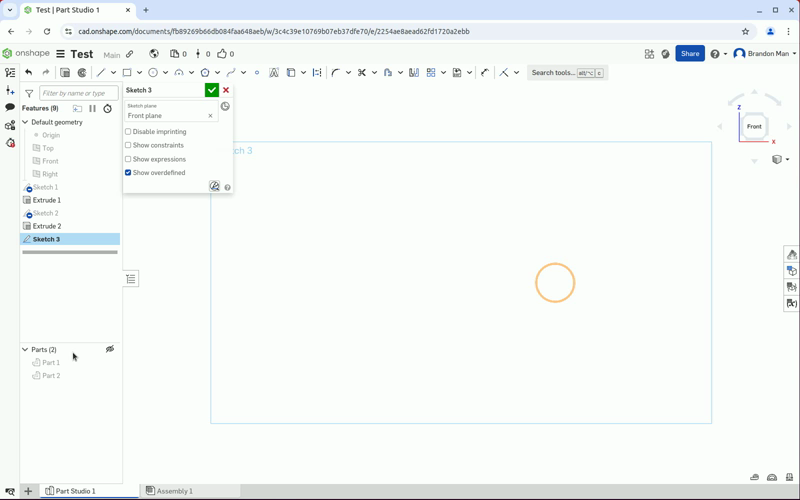
key_down(shift)
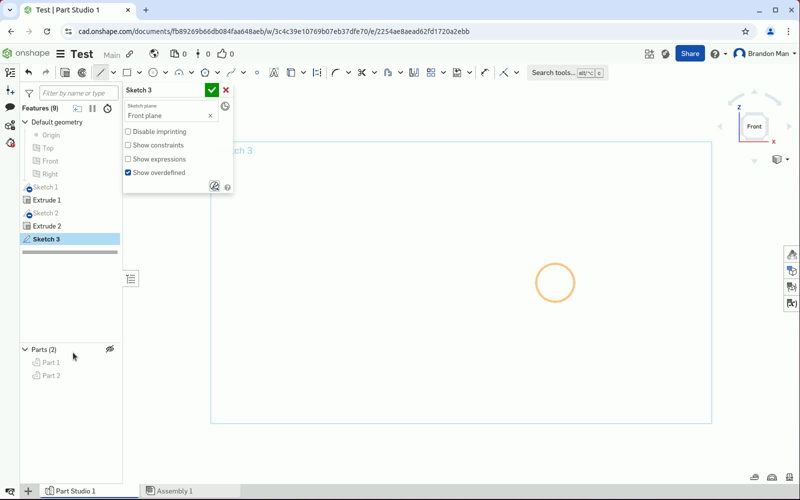
mouse_move(466, 318)
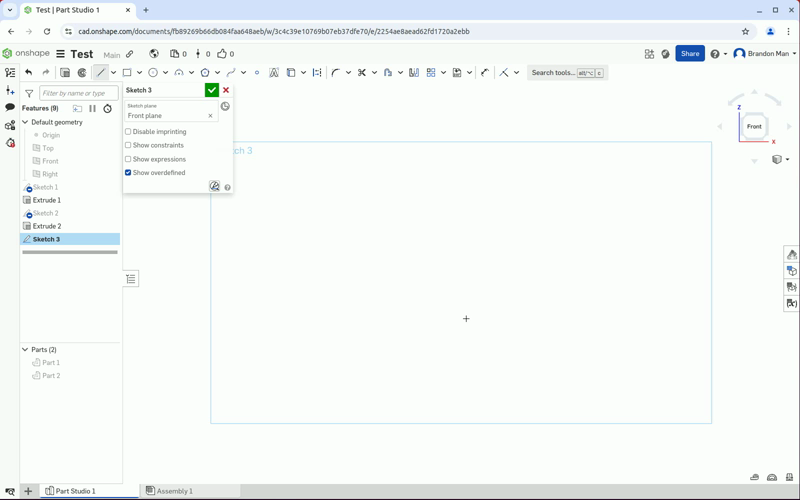
click(466, 318)
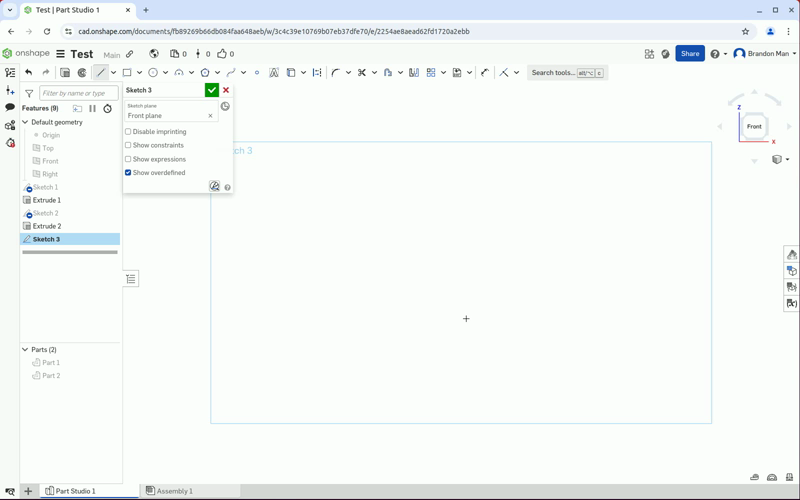
key_up(shift)
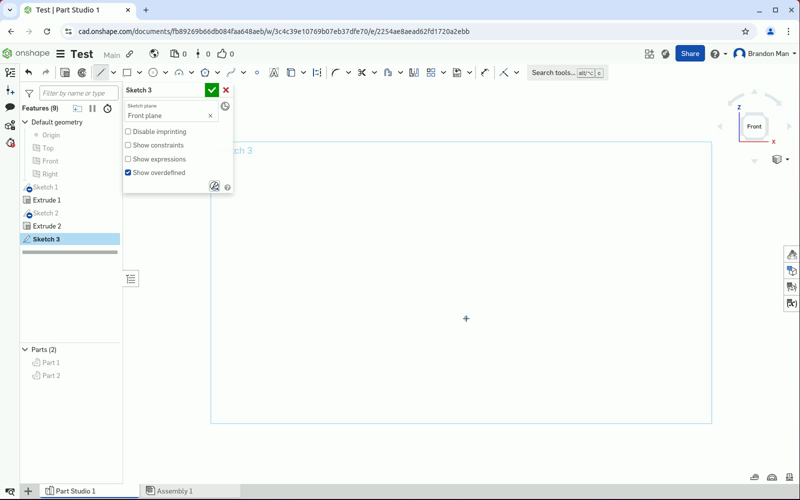
key_down(shift)
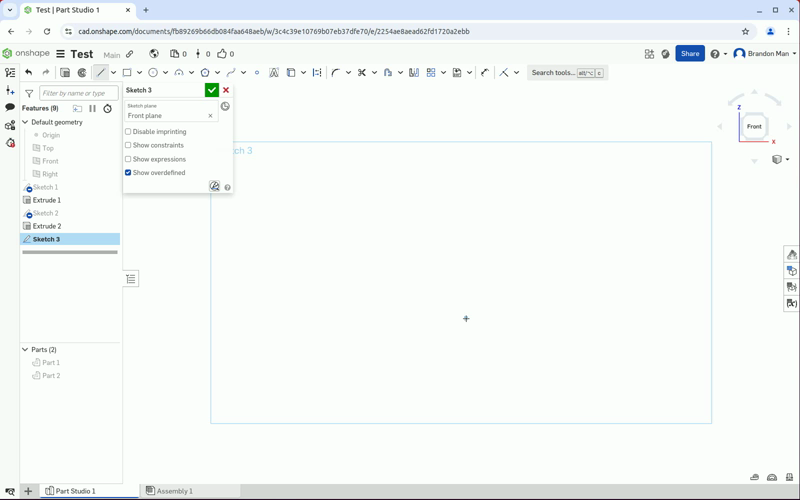
mouse_move(557, 301)
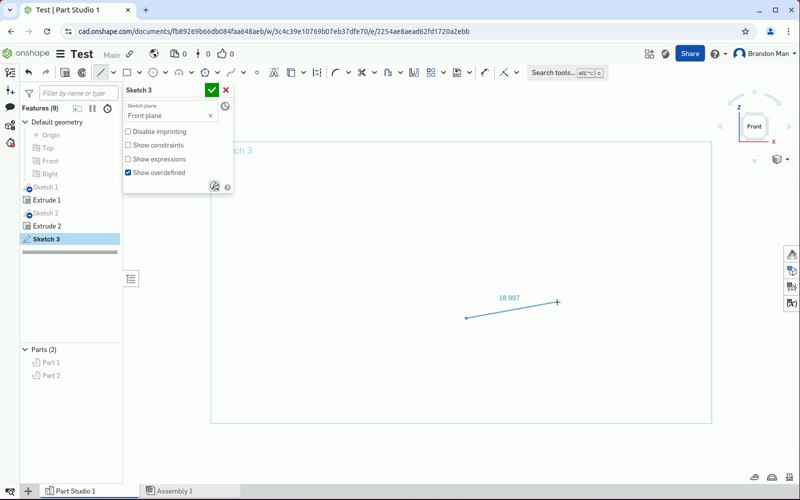
click(557, 301)
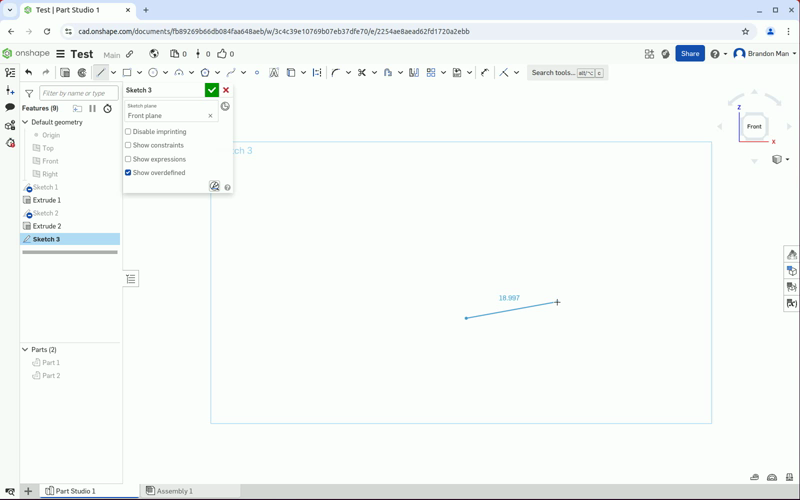
key_up(shift)
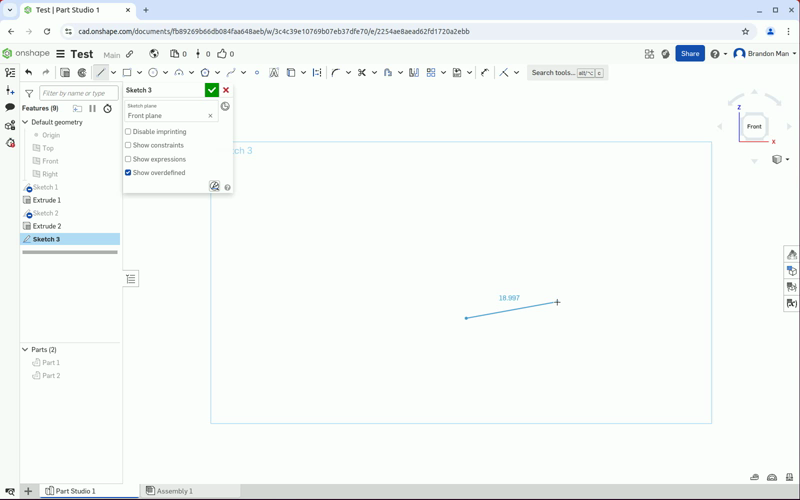
key(esc)
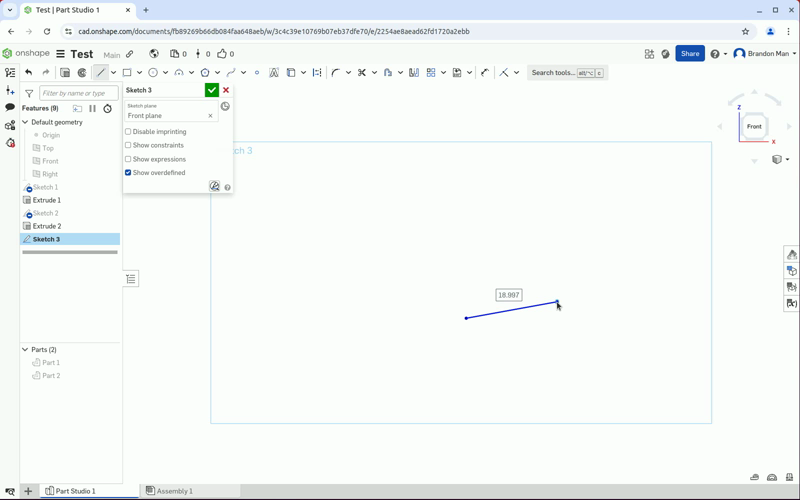
key(a)
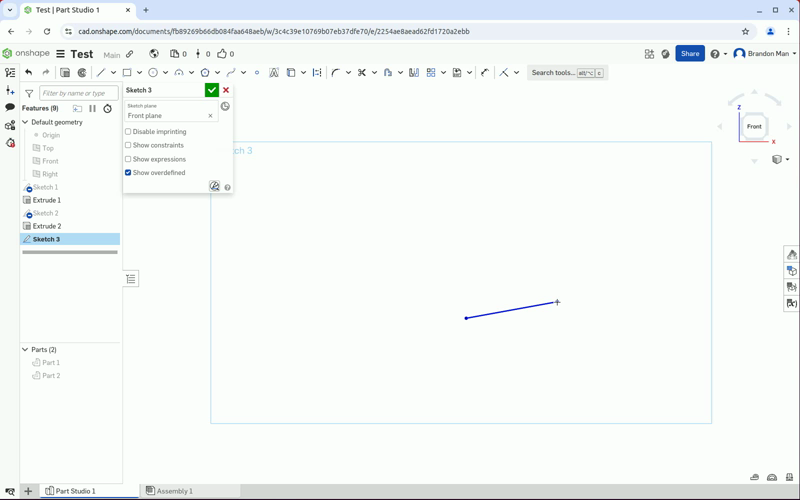
mouse_move(557, 301)
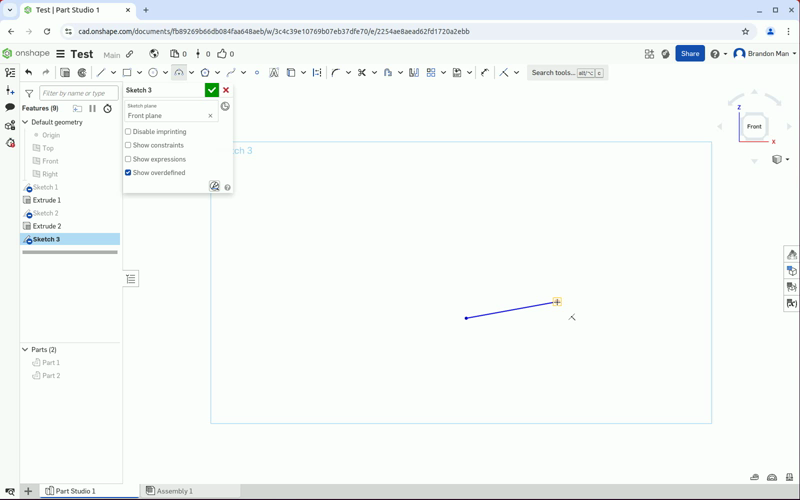
click(557, 301)
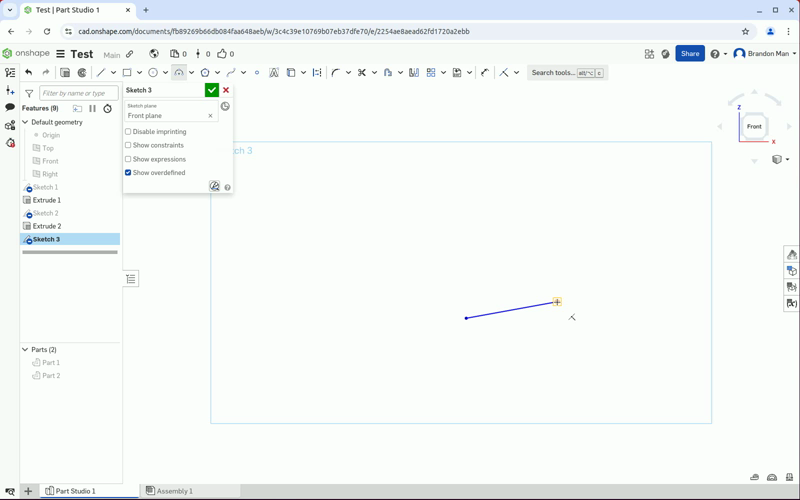
key_down(shift)
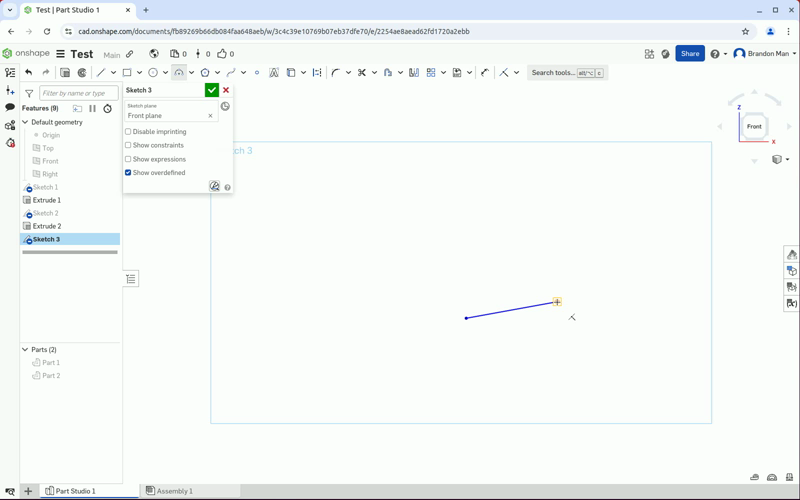
mouse_move(557, 264)
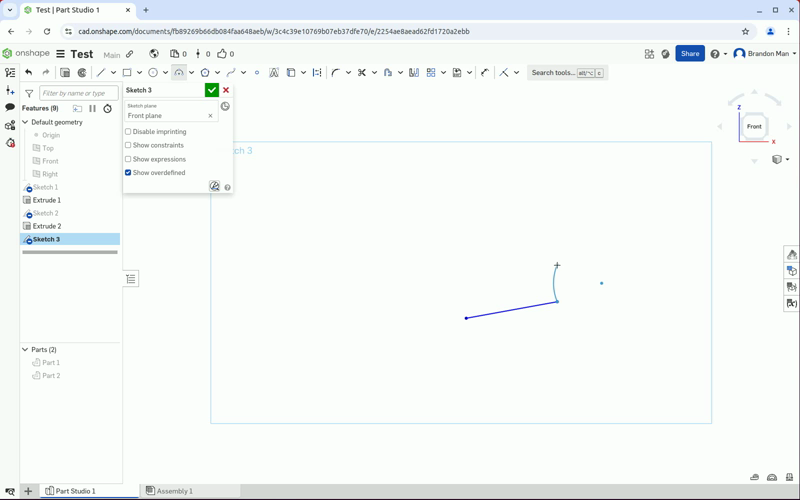
click(557, 264)
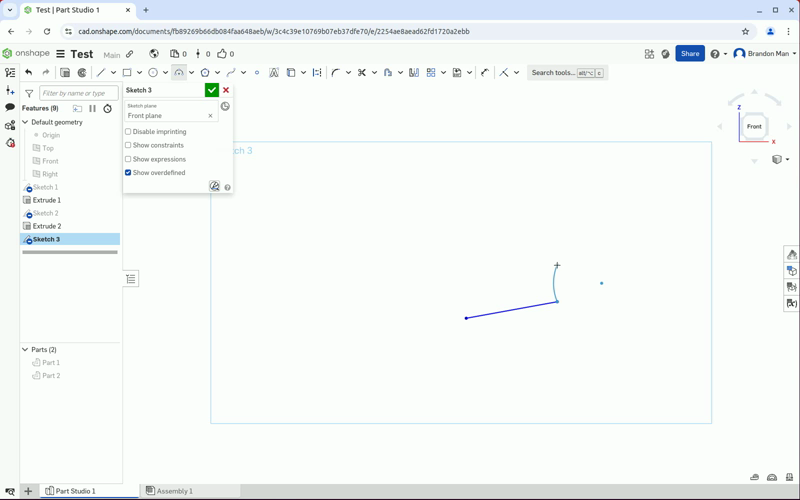
mouse_move(534, 283)
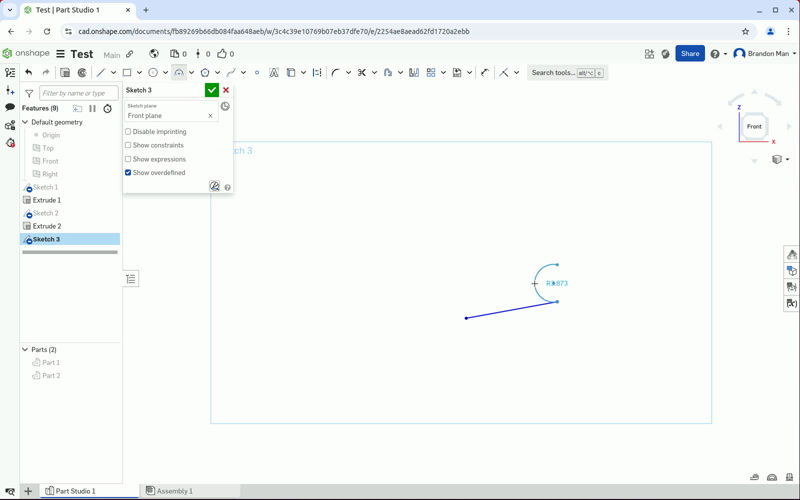
click(534, 283)
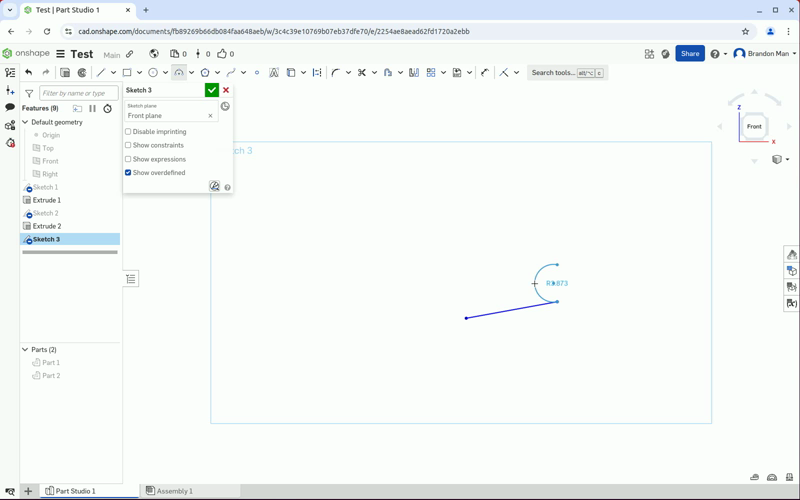
key_up(shift)
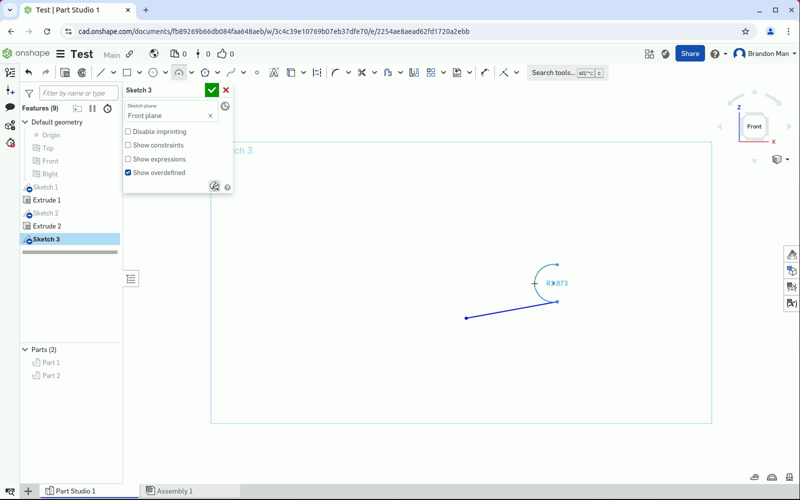
key(esc)
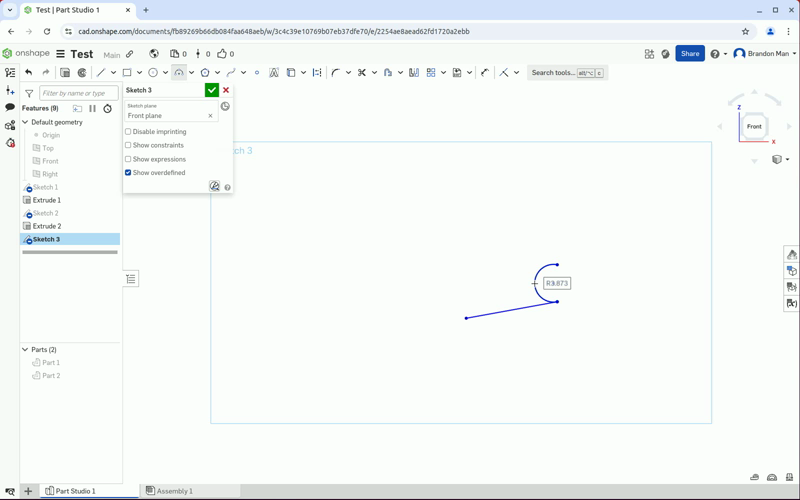
key(l)
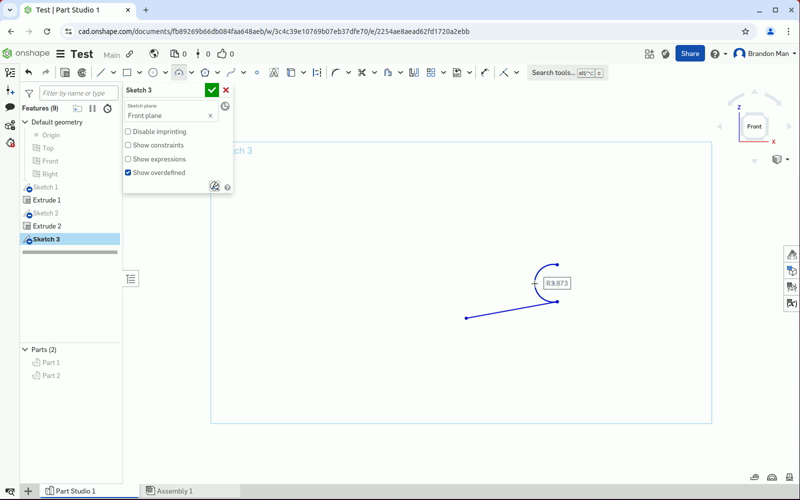
mouse_move(557, 264)
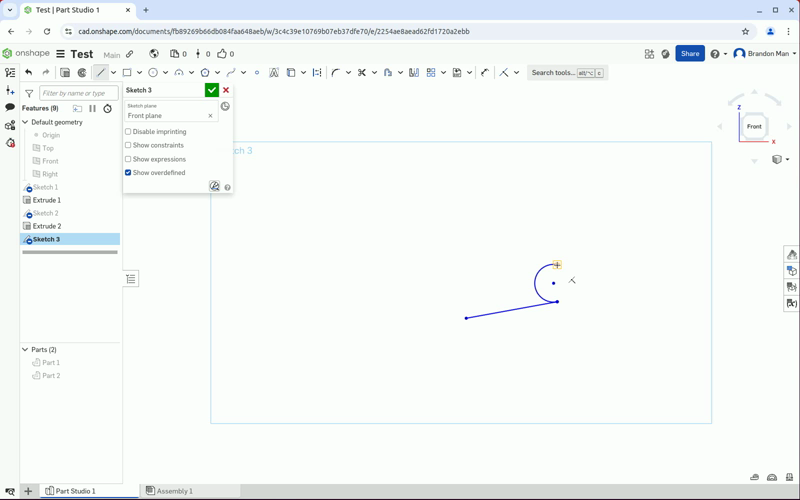
click(557, 264)
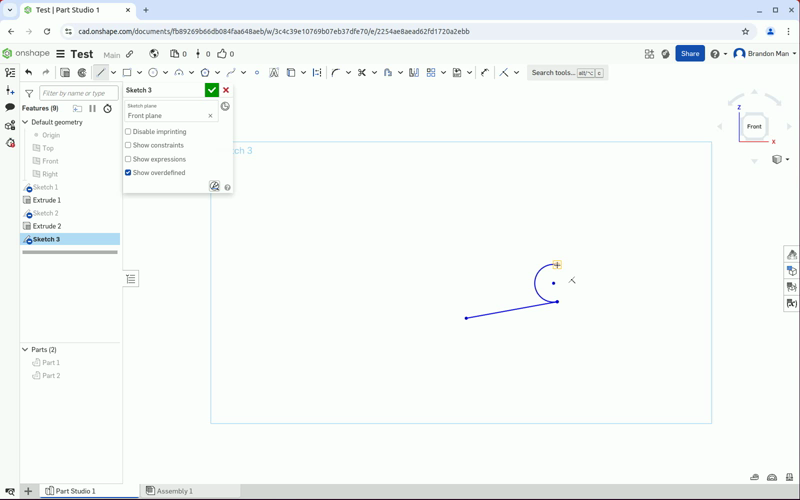
key_down(shift)
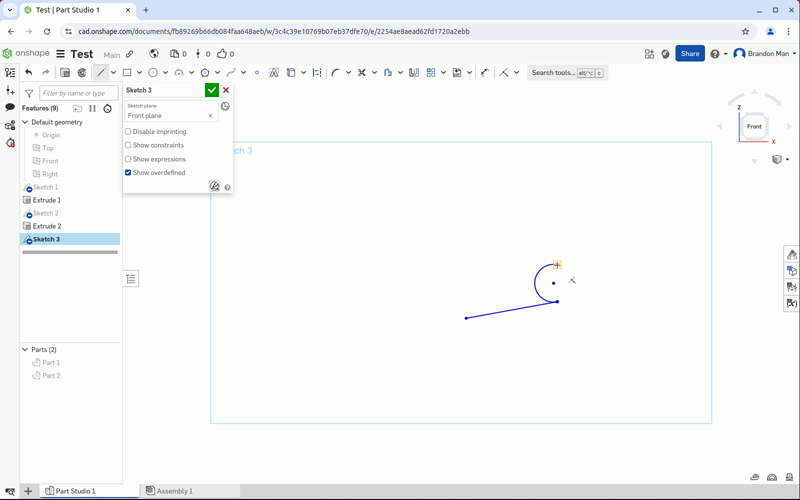
mouse_move(466, 248)
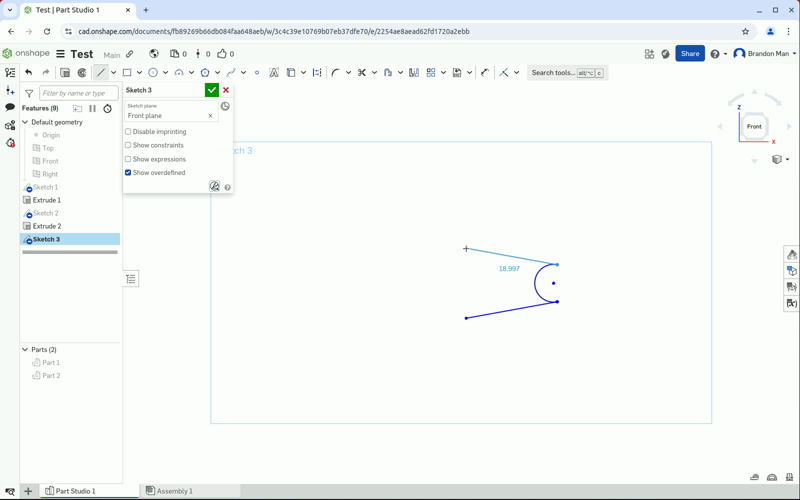
click(466, 248)
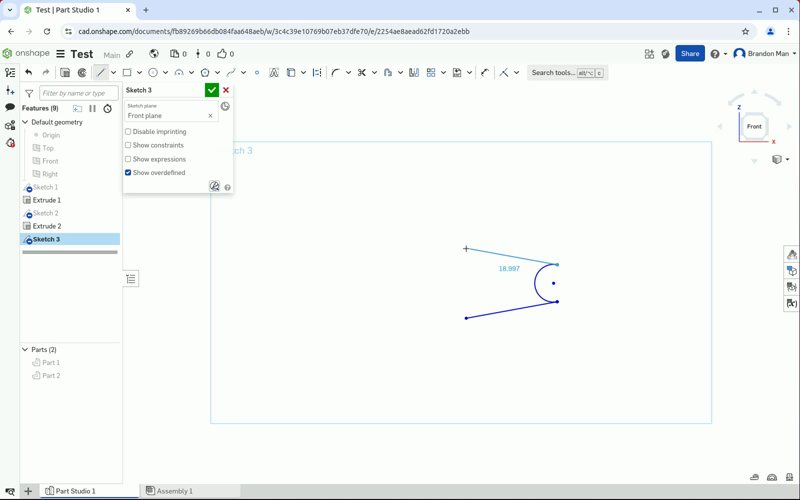
key_up(shift)
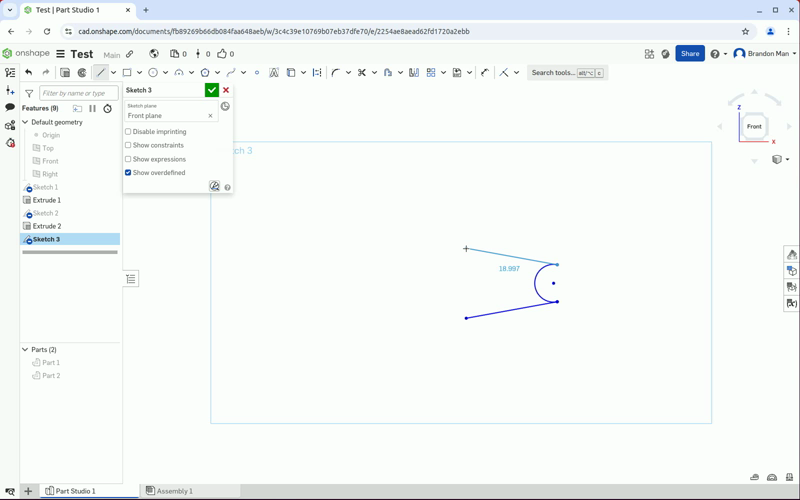
key(esc)
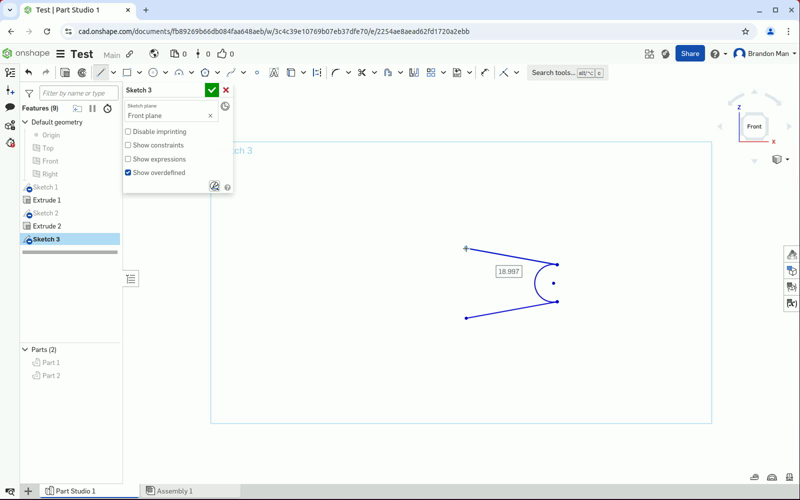
key(a)
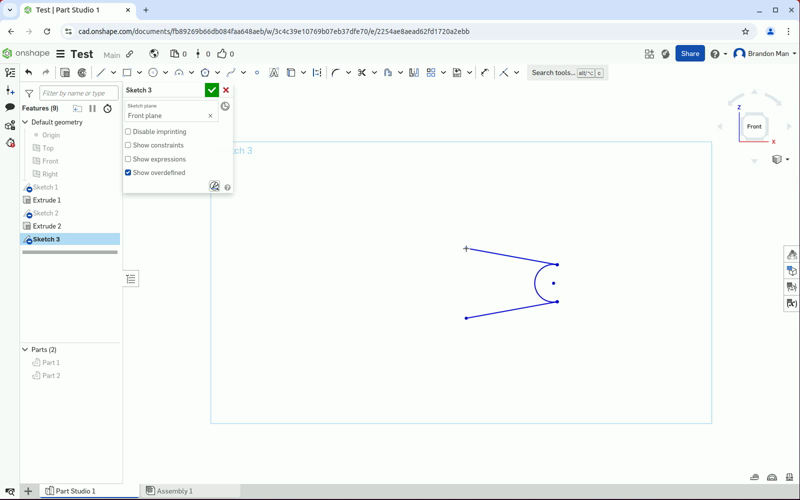
mouse_move(466, 248)
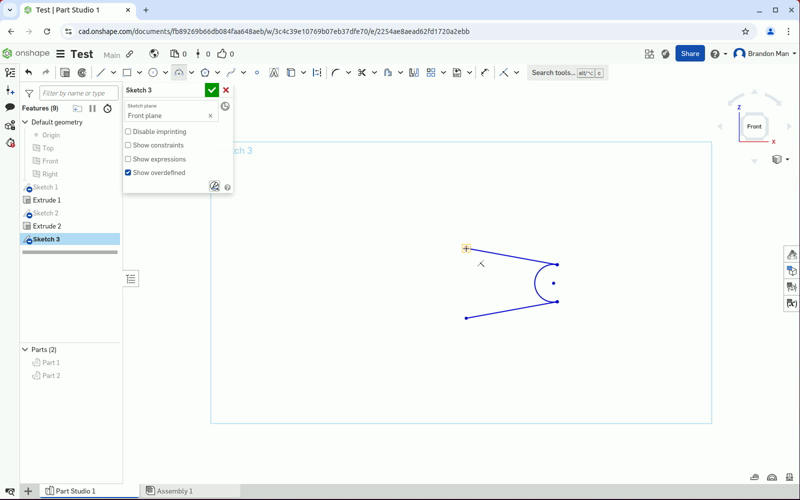
click(466, 248)
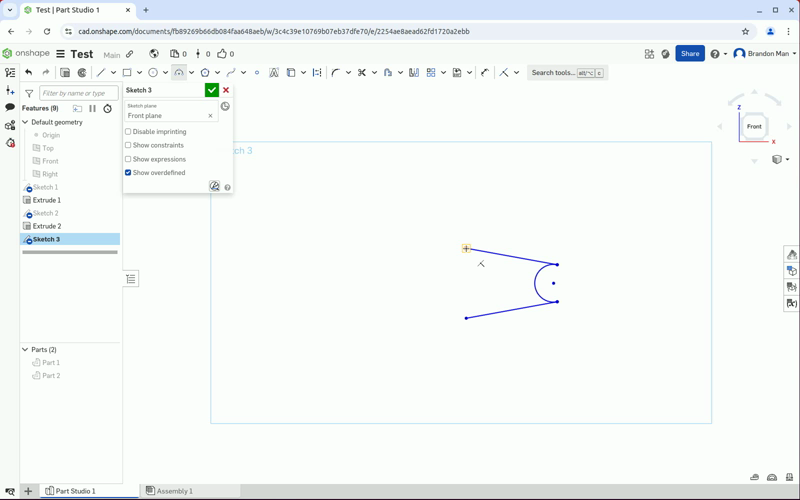
mouse_move(466, 318)
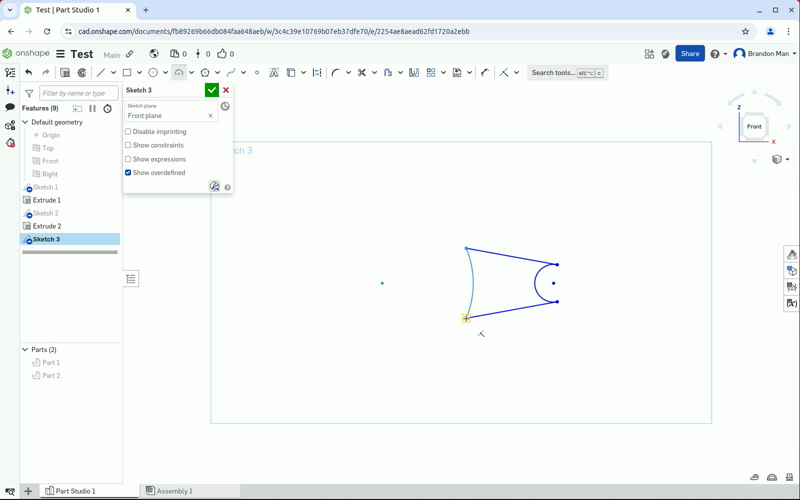
click(466, 318)
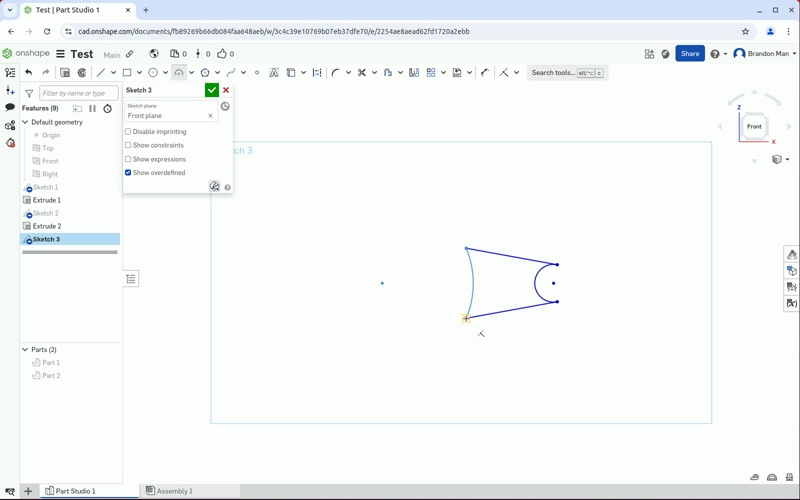
key_down(shift)
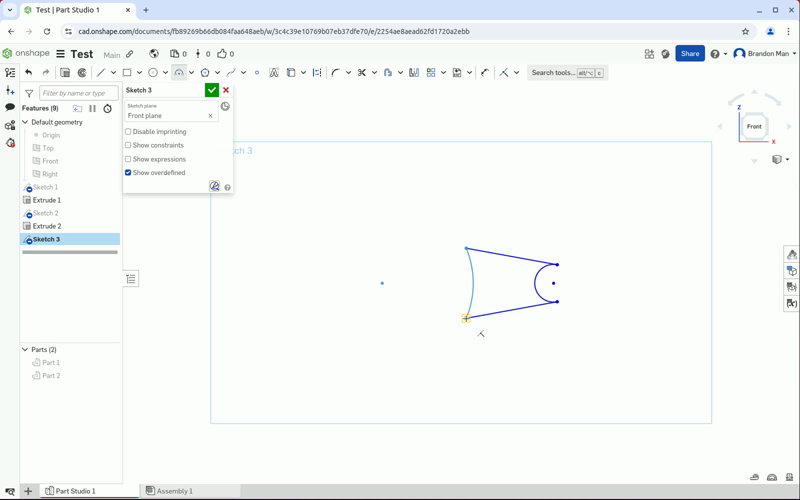
mouse_move(495, 283)
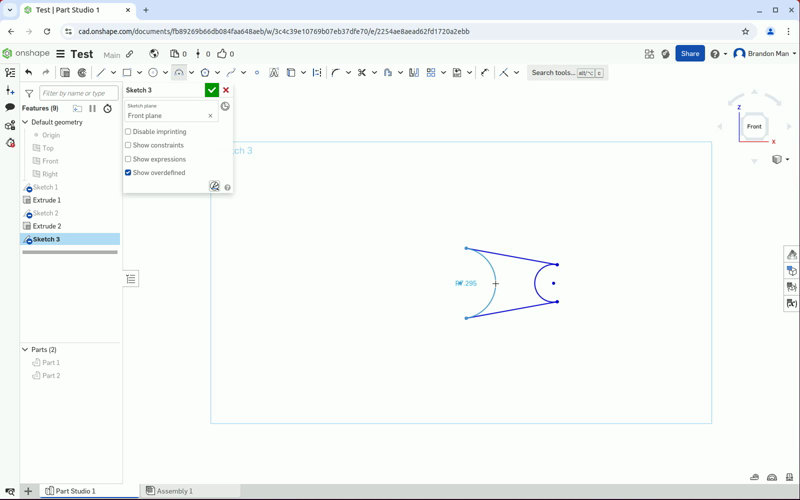
click(495, 283)
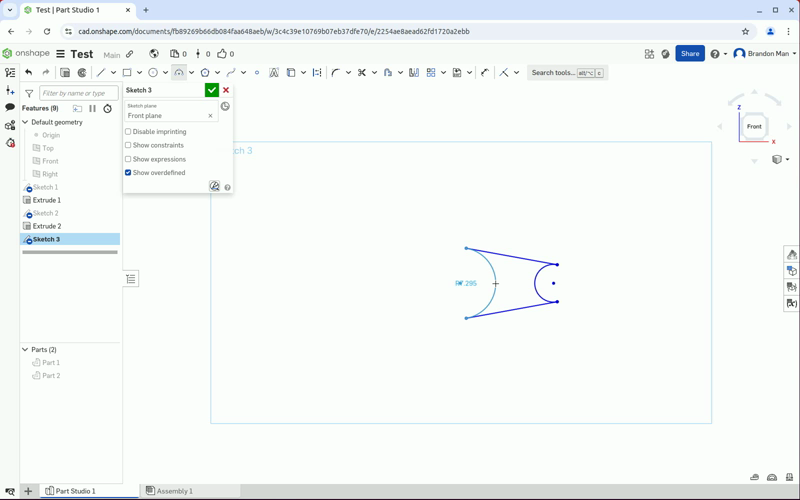
key_up(shift)
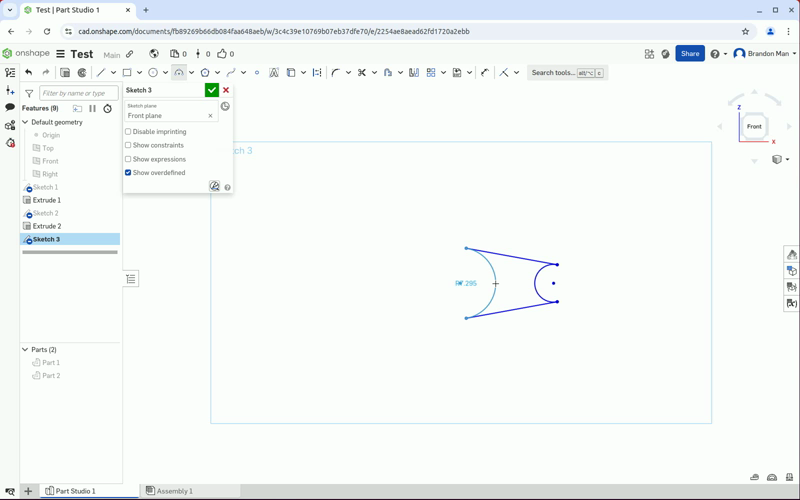
key(esc)
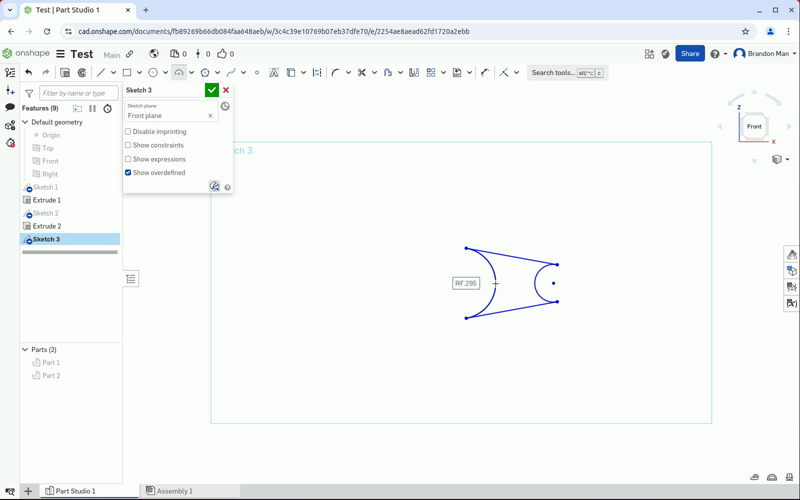
mouse_move(517, 269)
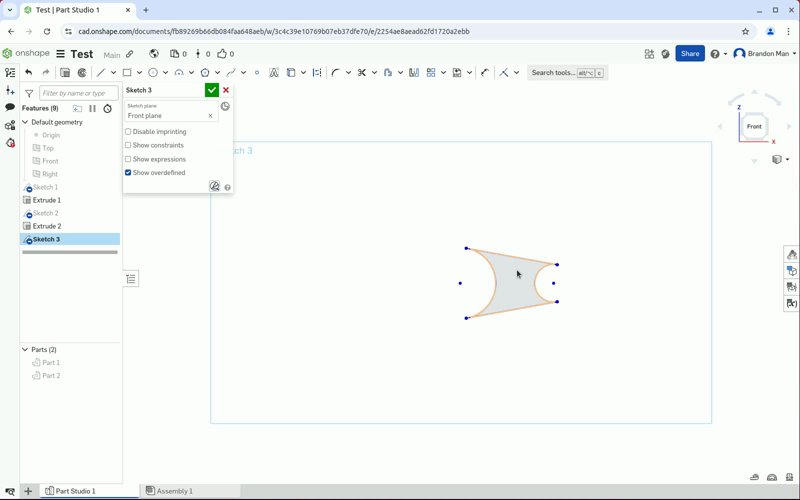
click(517, 269)
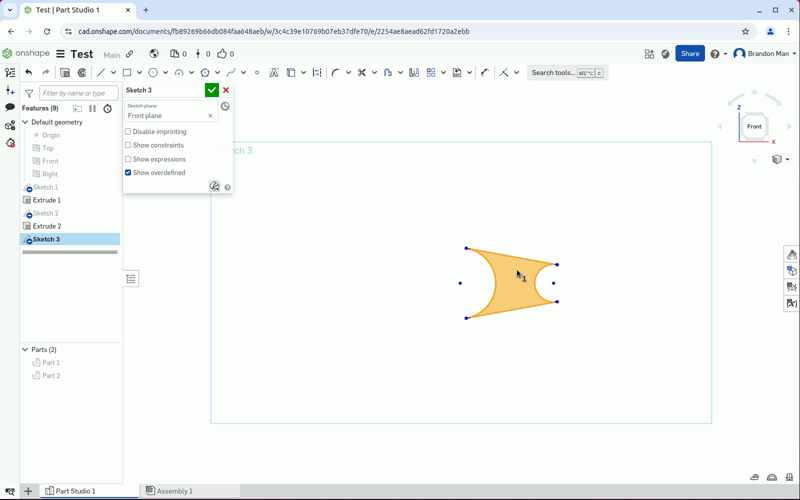
mouse_move(73, 352)
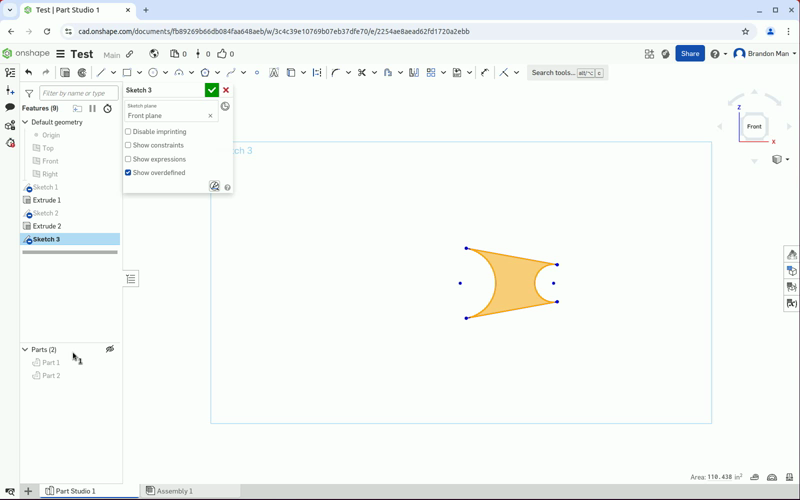
key(shift+y)
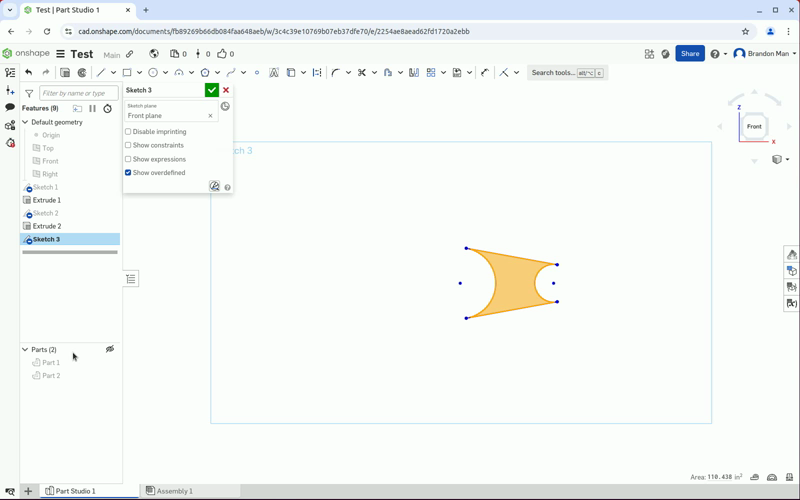
key(shift+e)
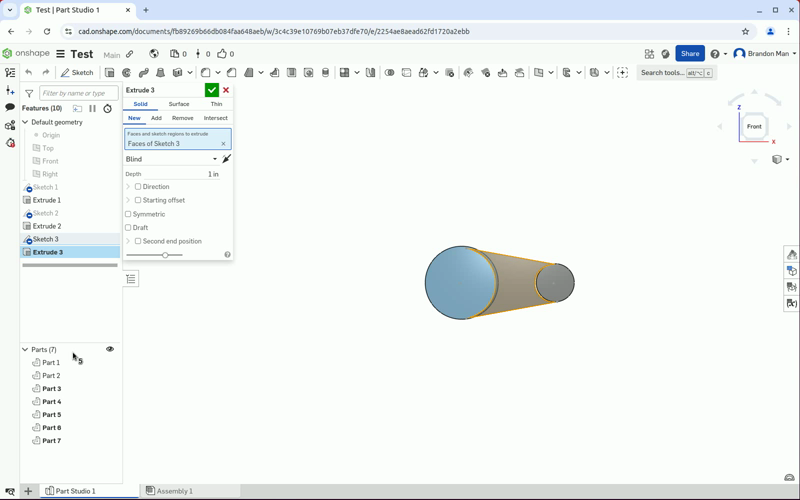
mouse_move(143, 106)
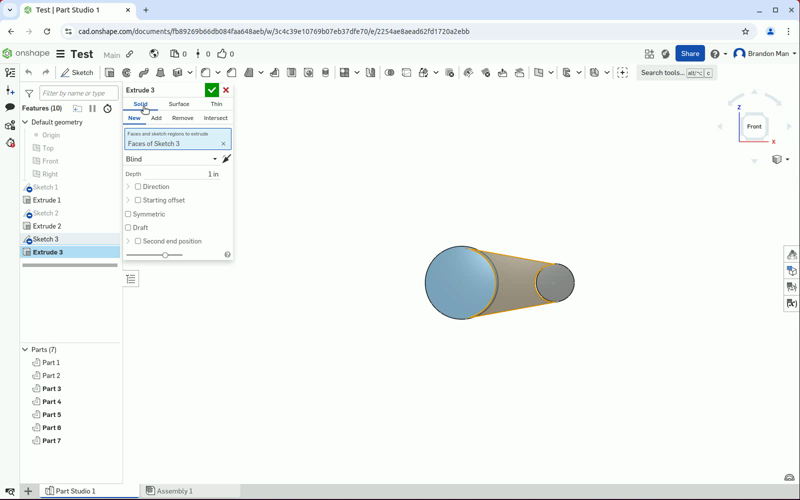
click(143, 106)
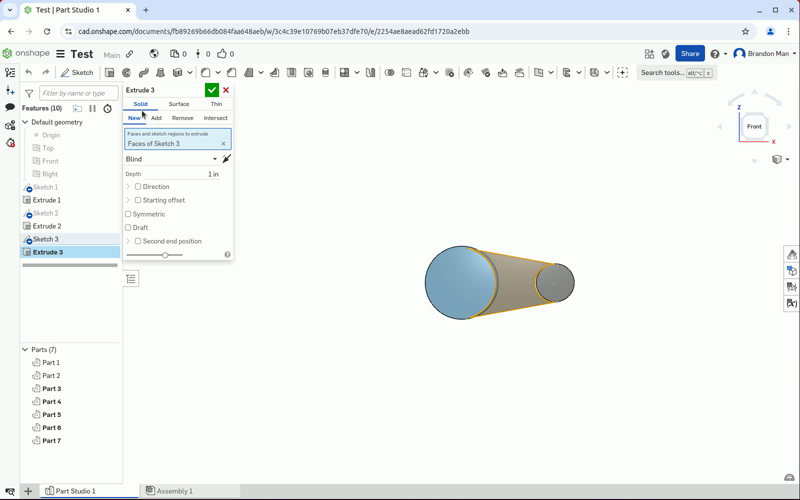
mouse_move(137, 120)
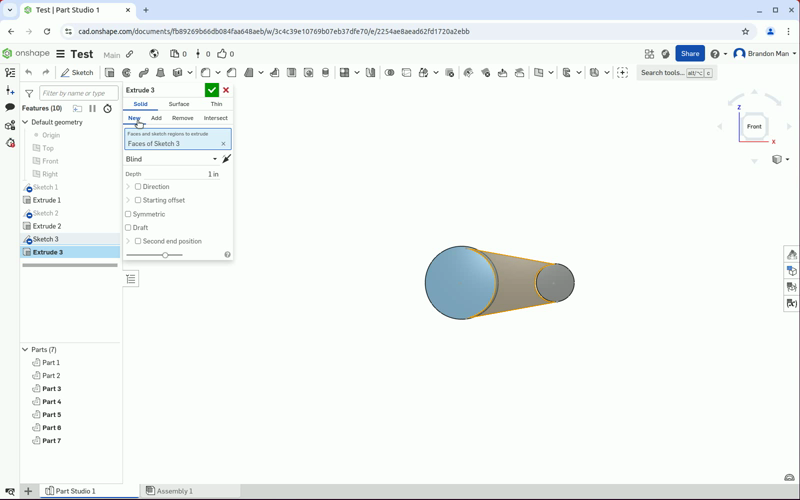
click(137, 120)
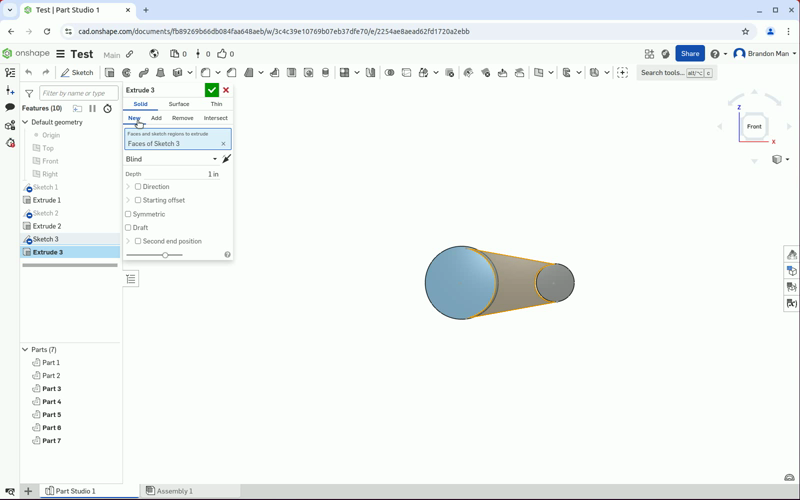
key(tab, 4)
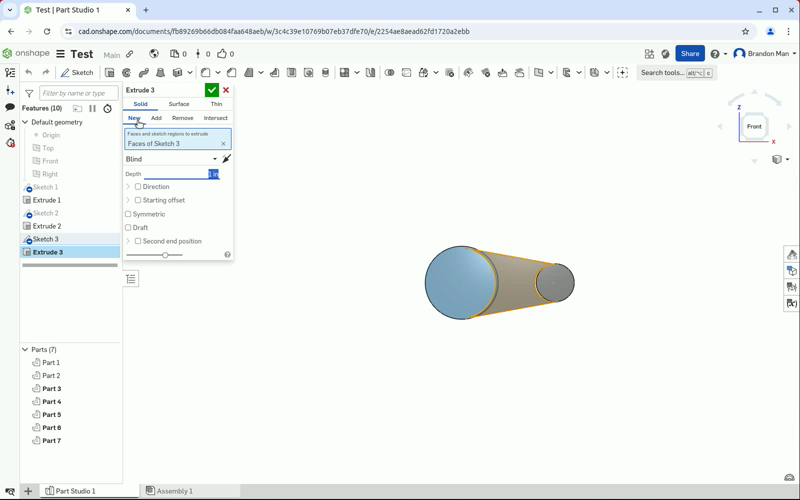
text(7.703)
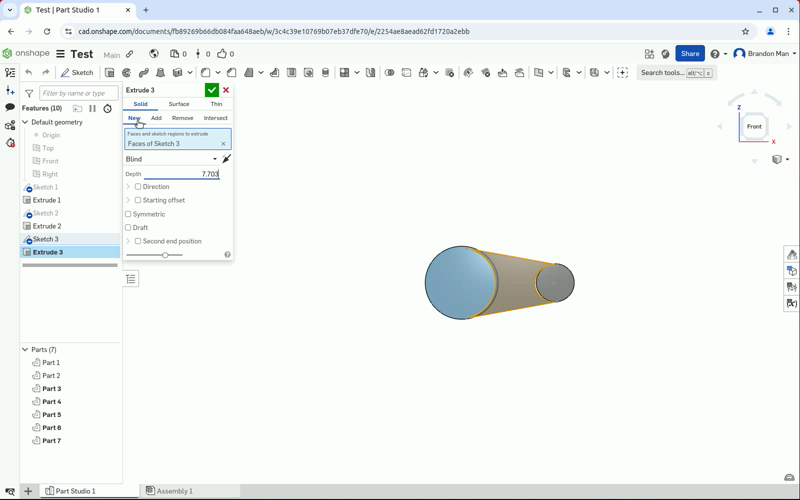
key(enter)
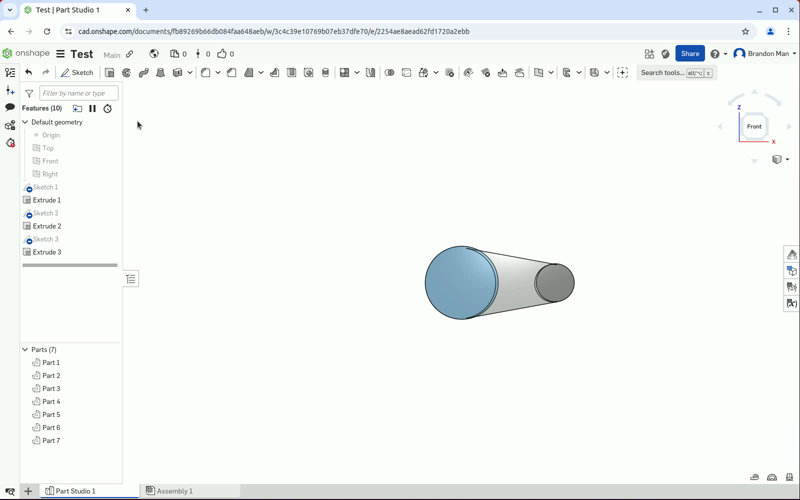
key(shift+h)
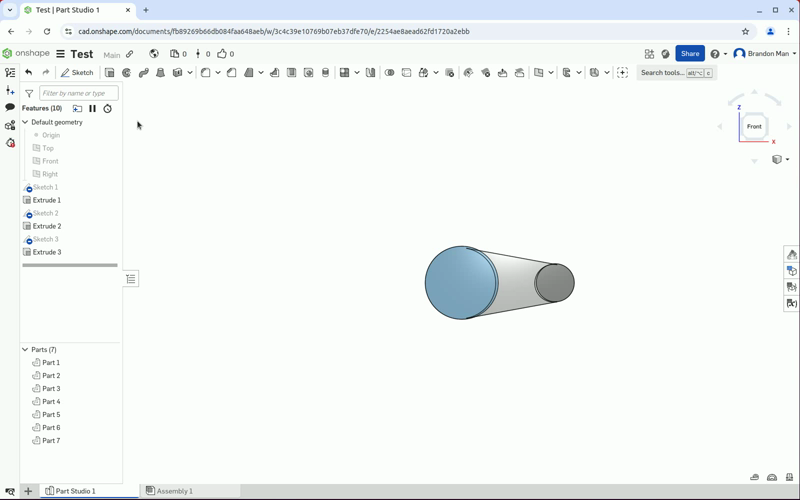
key(shift+h)
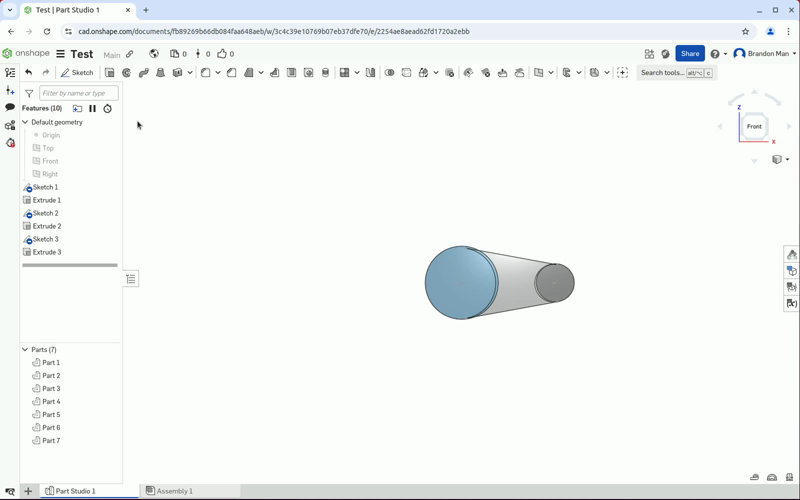
key(shift+7)
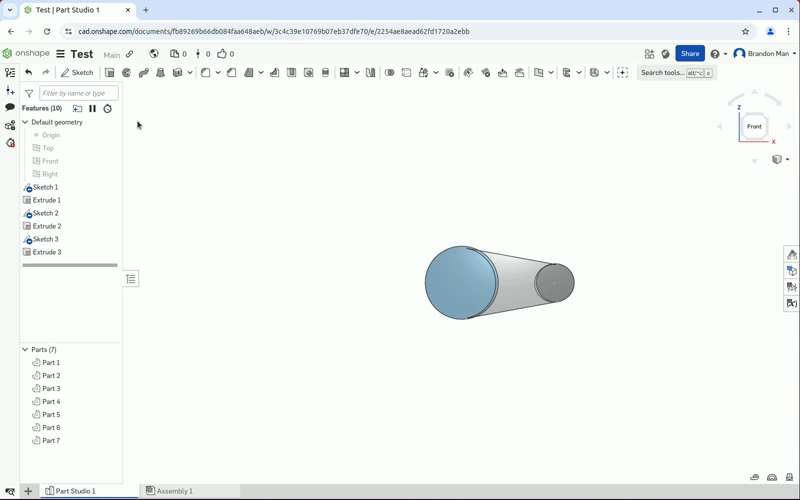
key(left, 2)
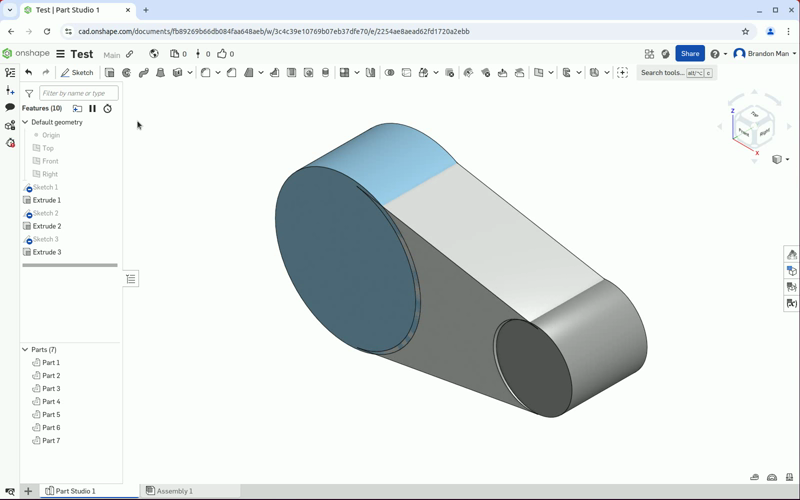
key(down, 2)
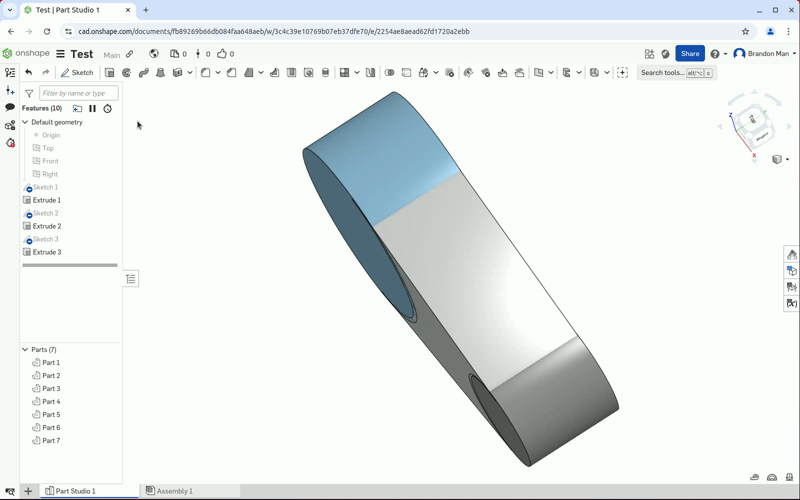
key(up, 2)
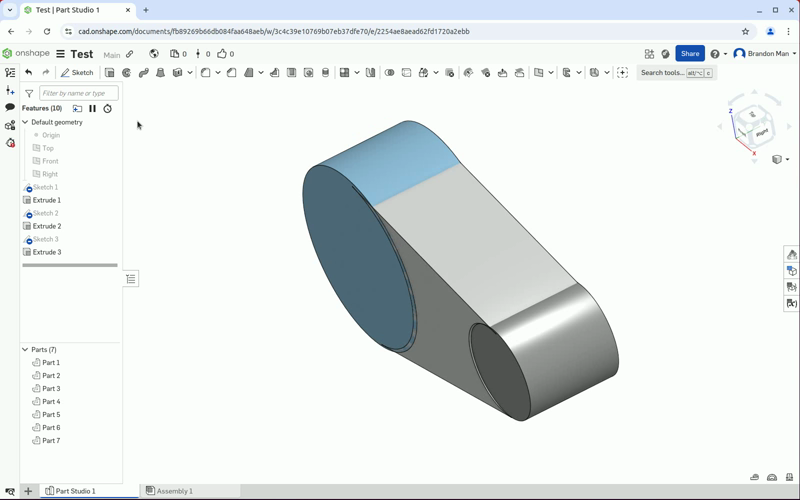
key(right, 2)
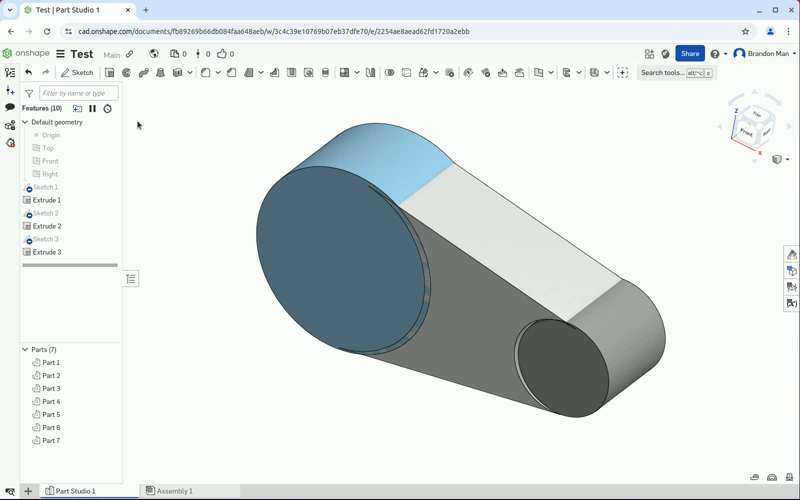
mouse_move(73, 189)
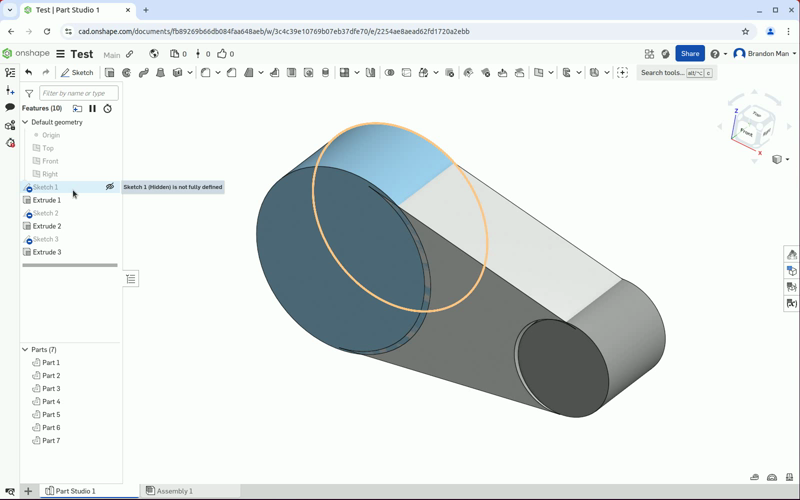
click(73, 189)